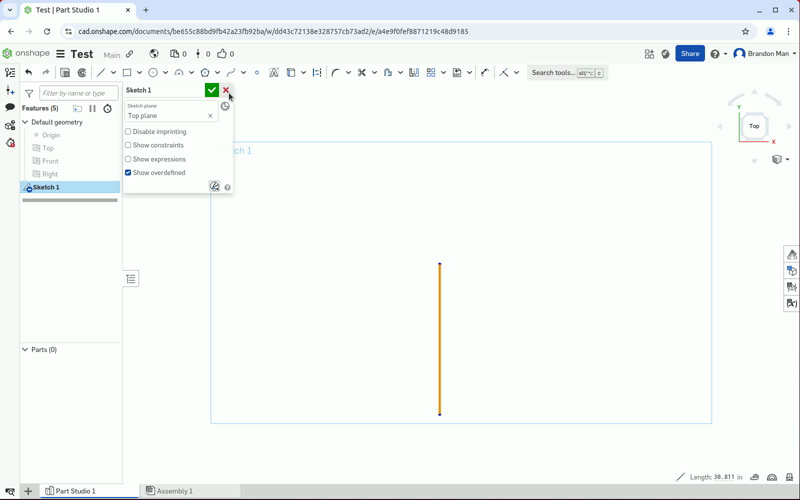
key(shift+h)
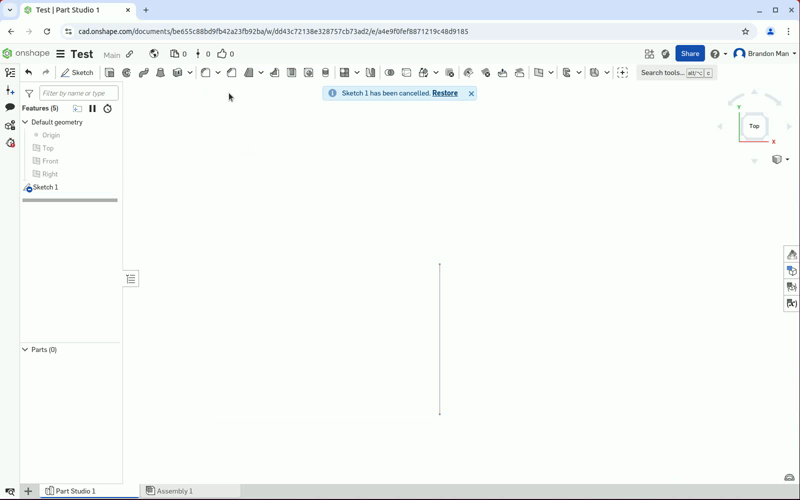
key(shift+s)
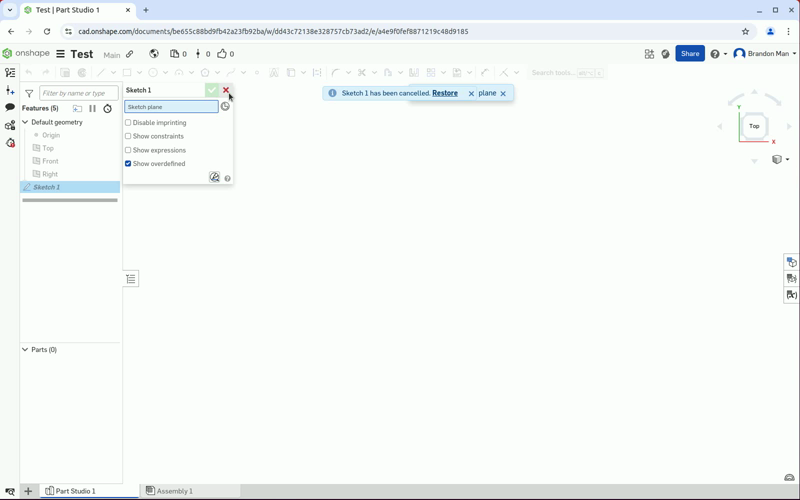
mouse_move(73, 150)
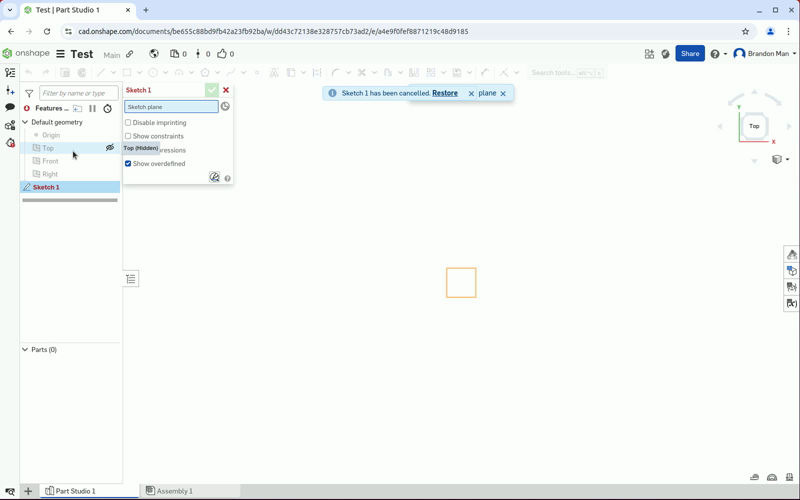
click(73, 150)
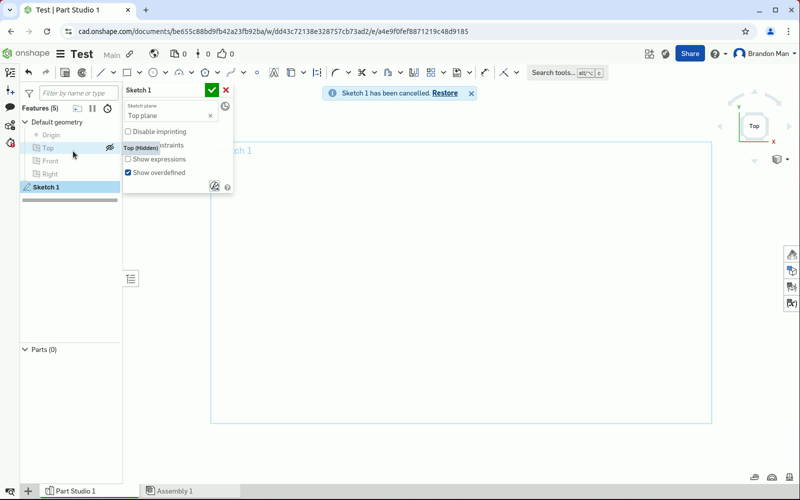
mouse_move(73, 352)
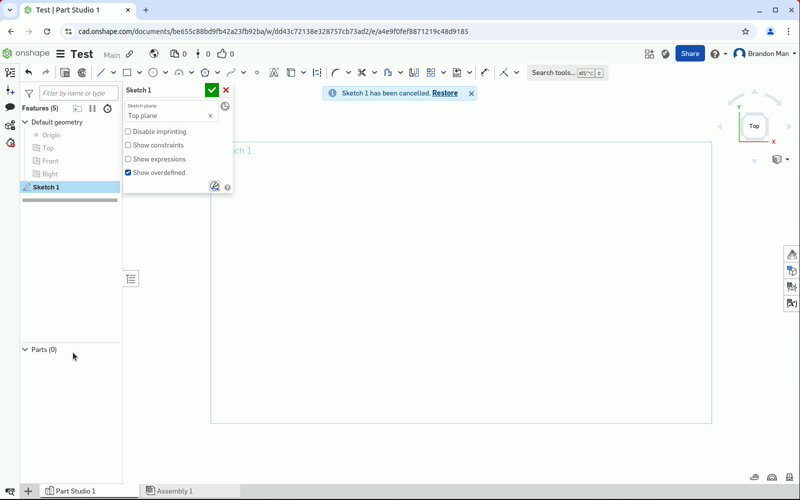
key(y)
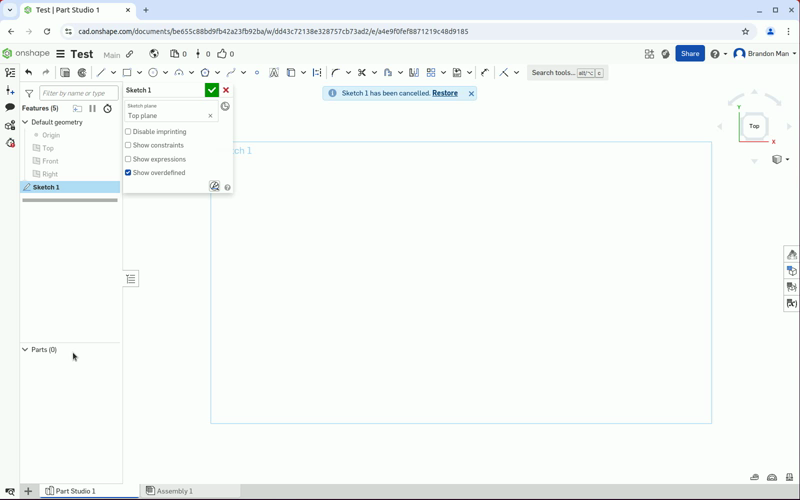
key(c)
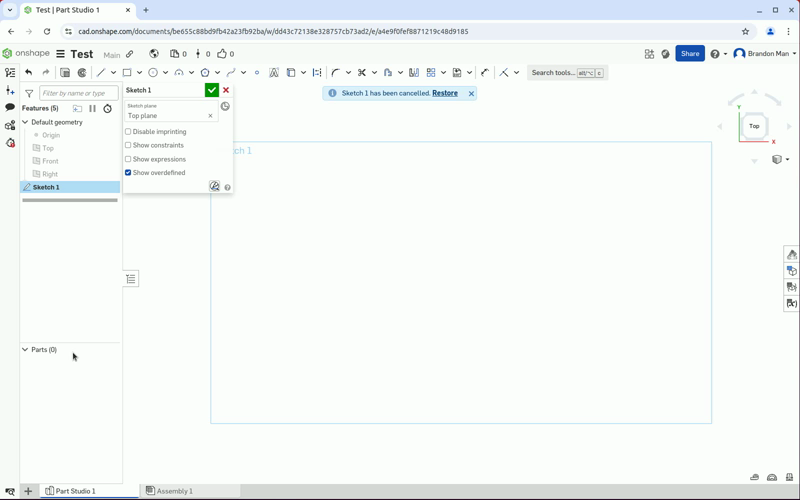
key_down(shift)
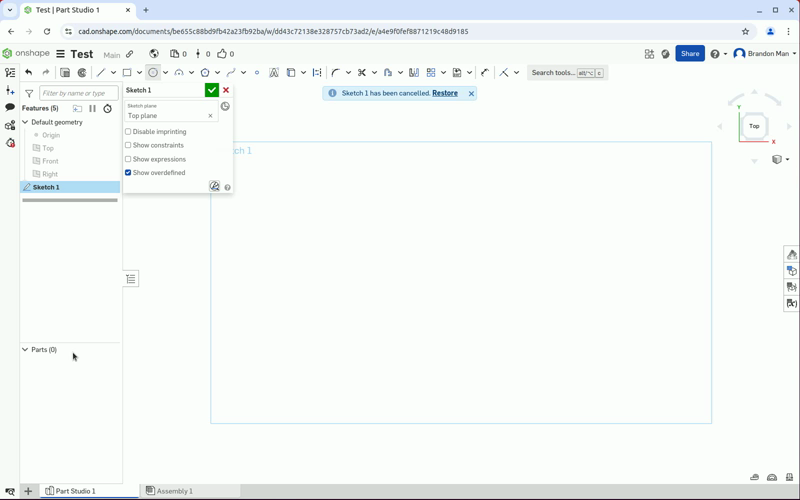
mouse_move(461, 282)
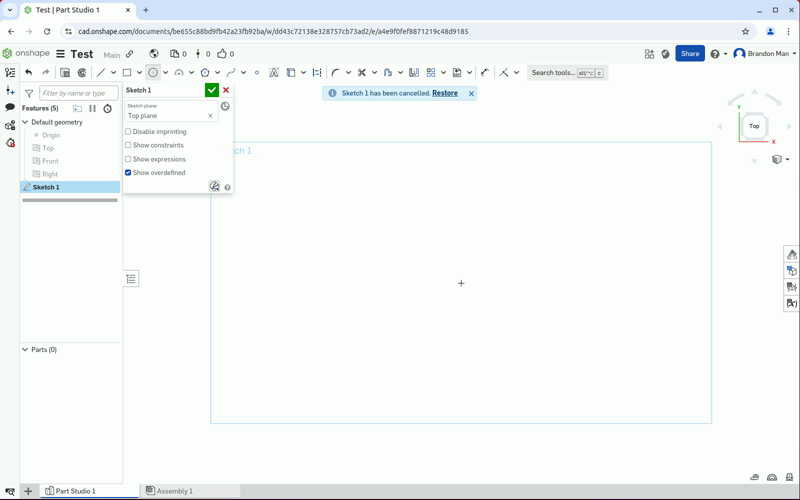
click(461, 282)
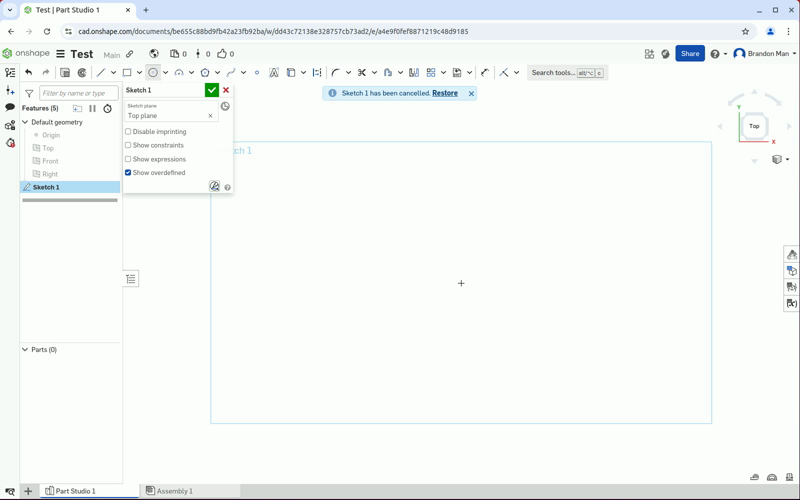
key_up(shift)
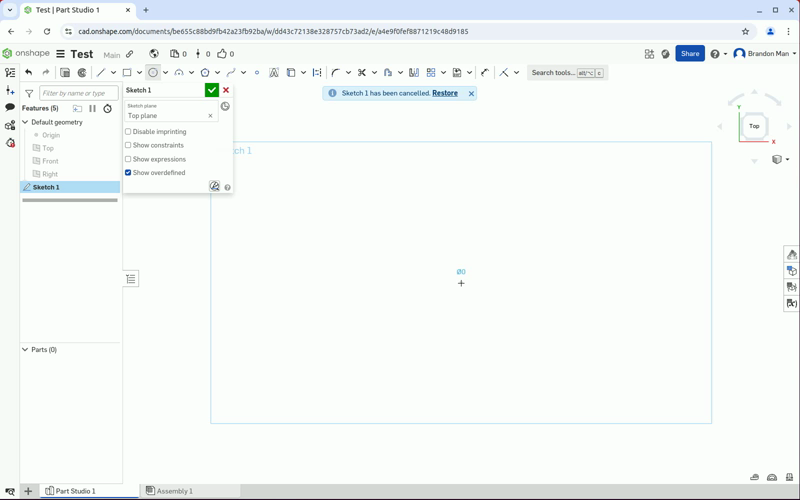
mouse_move(537, 282)
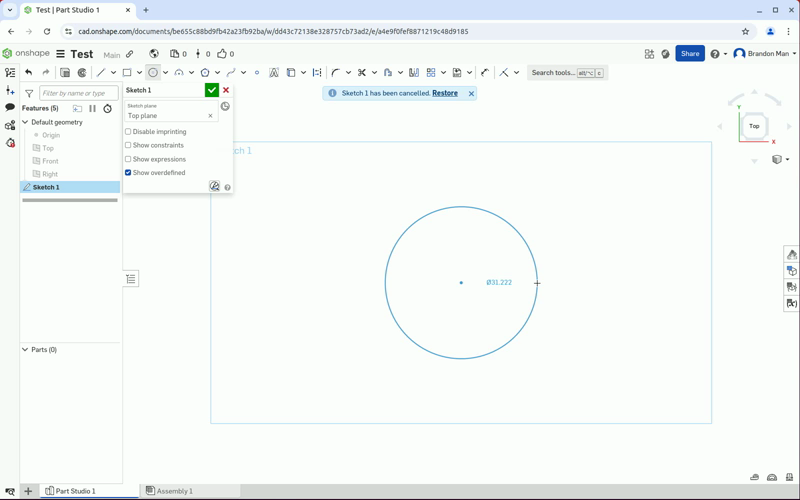
click(537, 282)
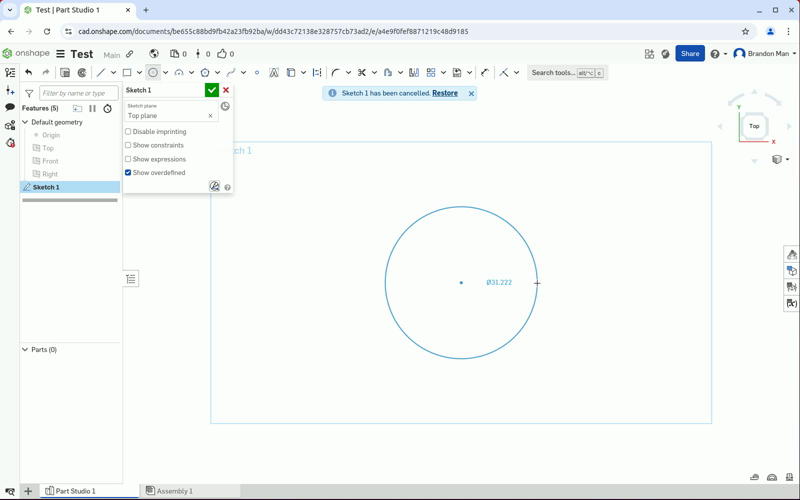
key(esc)
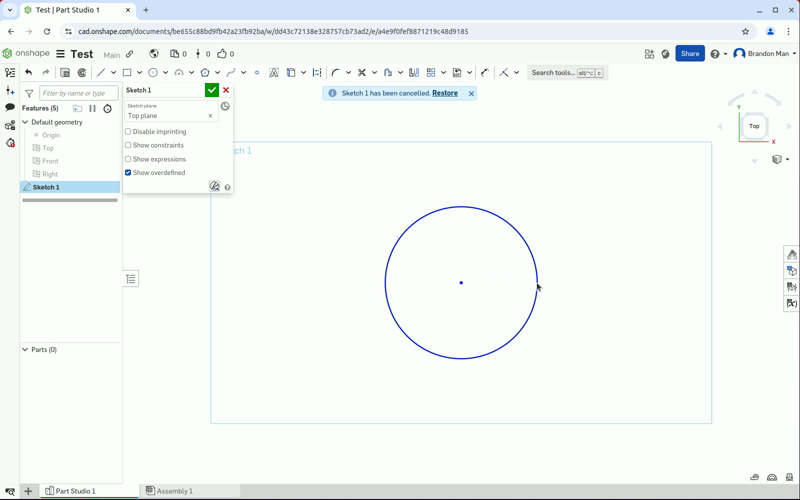
mouse_move(500, 312)
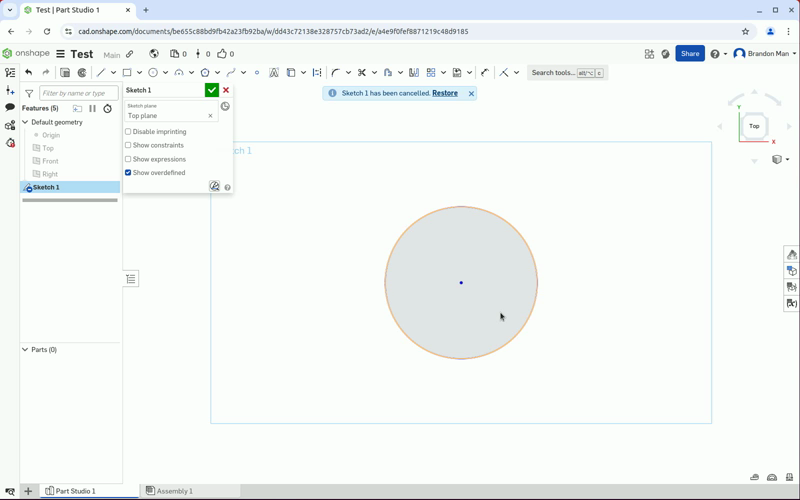
click(500, 312)
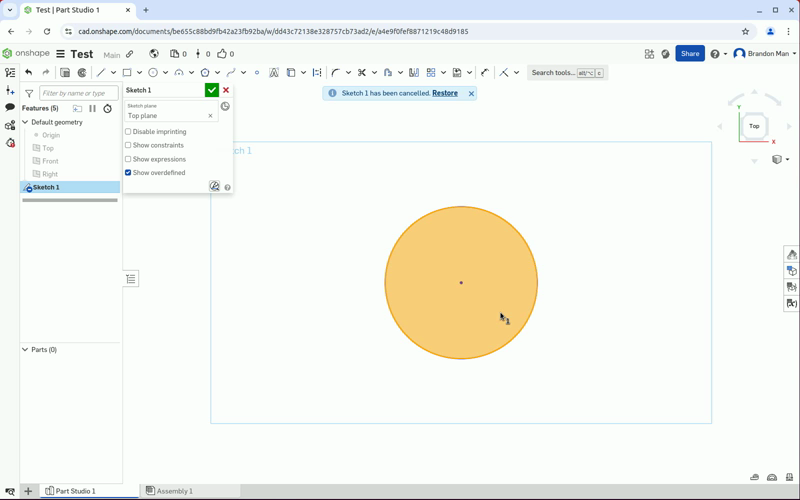
mouse_move(73, 352)
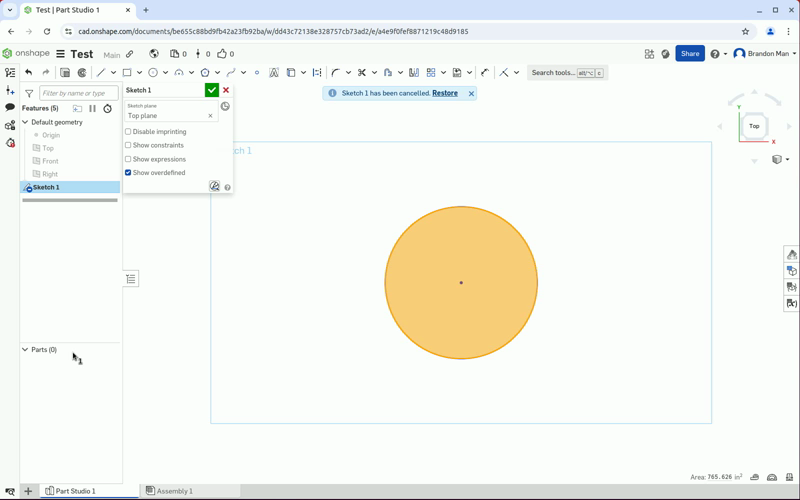
key(shift+y)
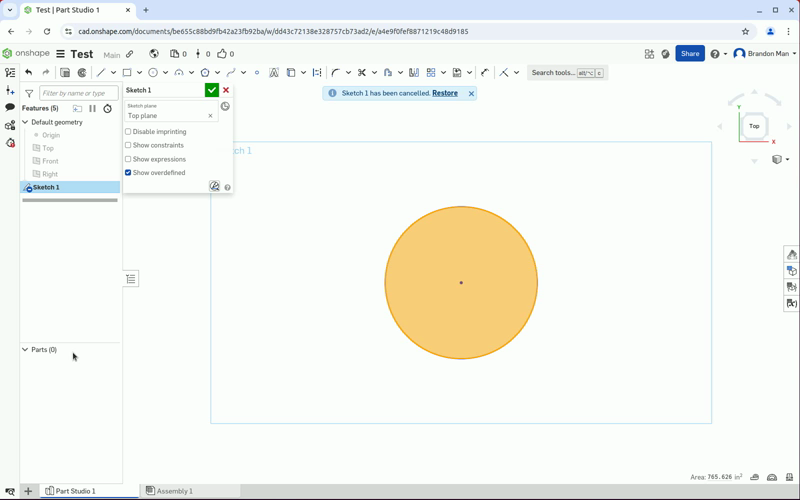
key(shift+e)
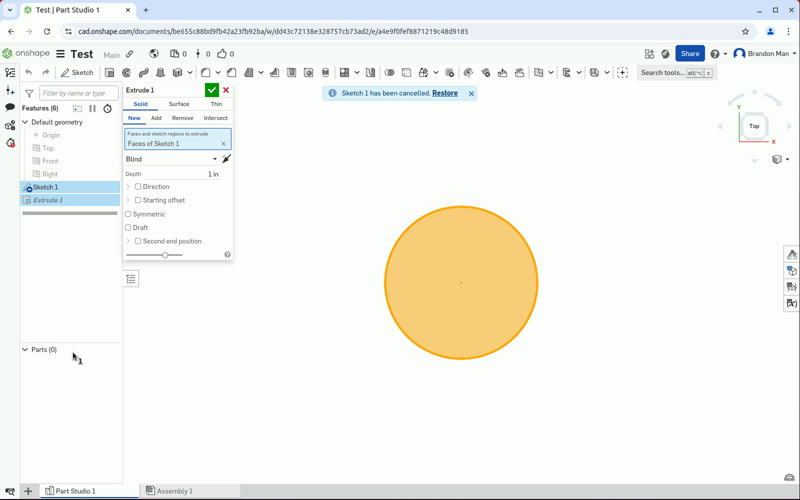
mouse_move(143, 106)
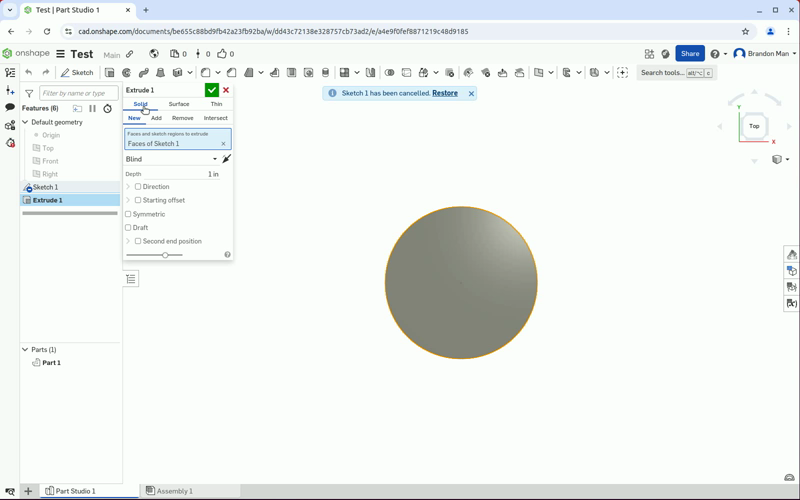
click(143, 106)
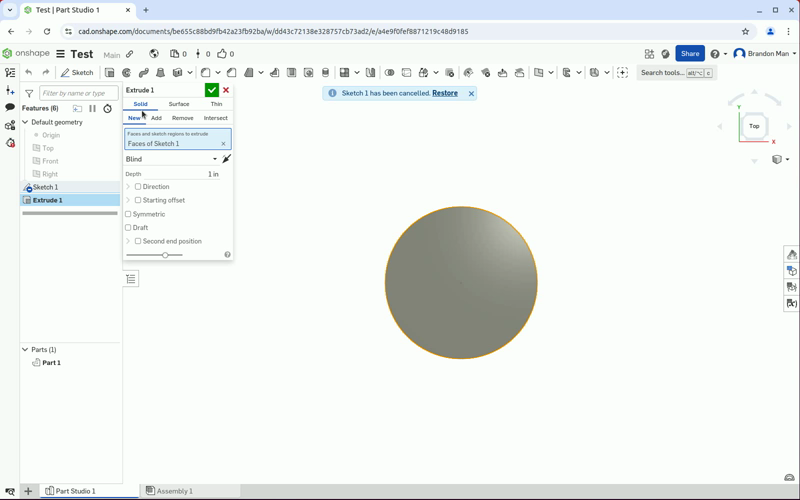
mouse_move(137, 120)
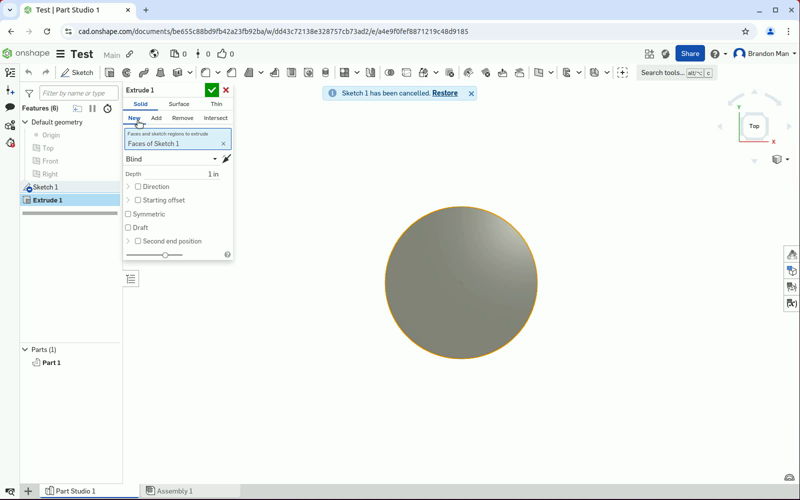
click(137, 120)
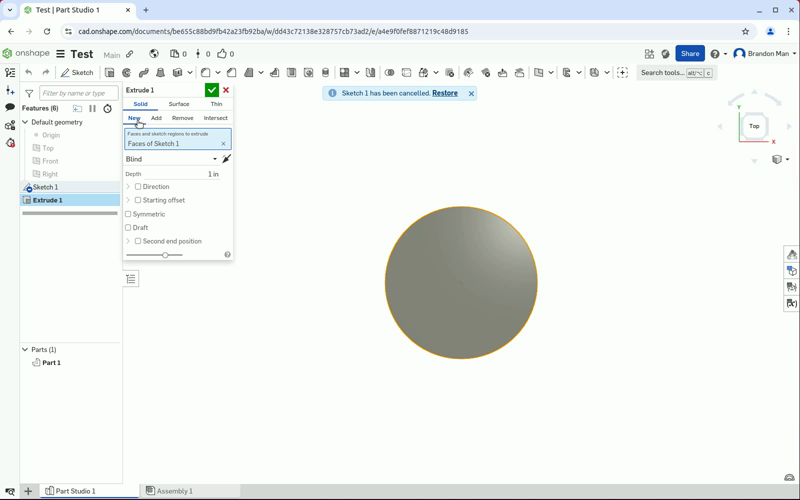
key(tab, 4)
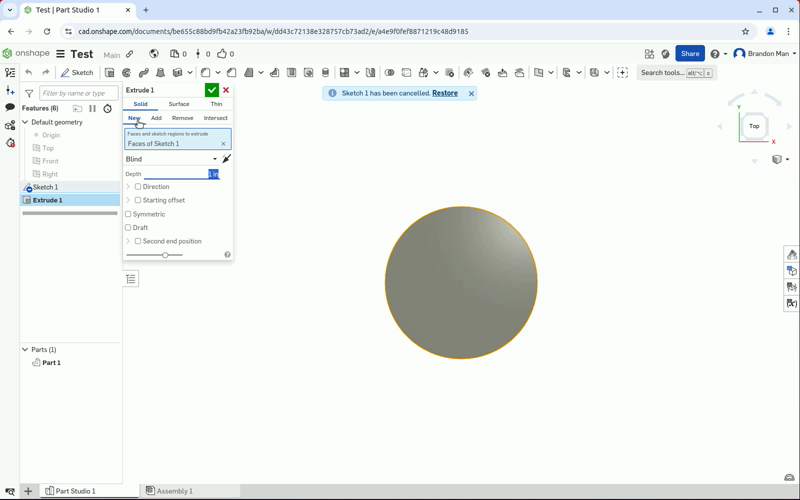
text(23.108)
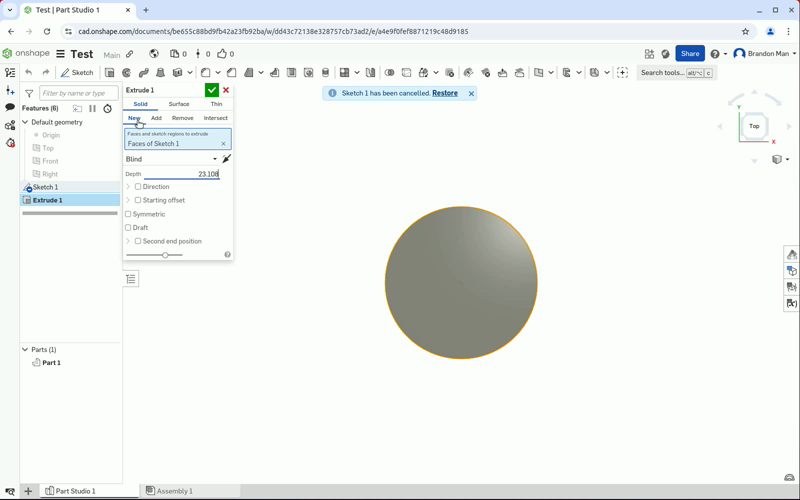
key(enter)
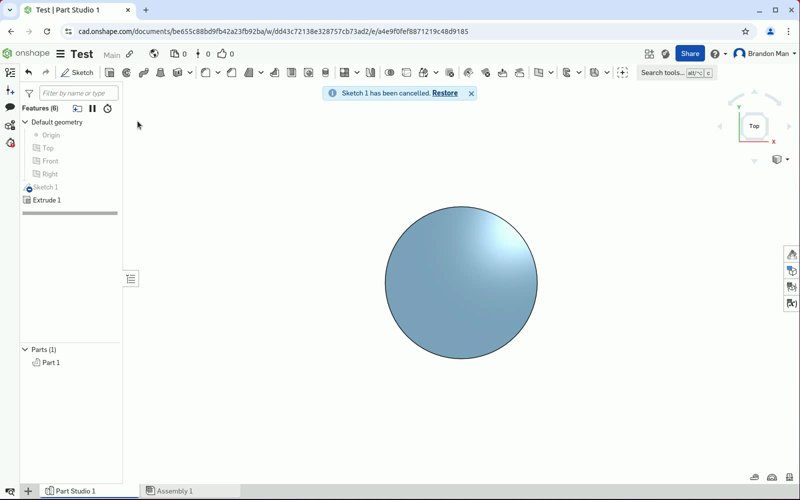
key(shift+h)
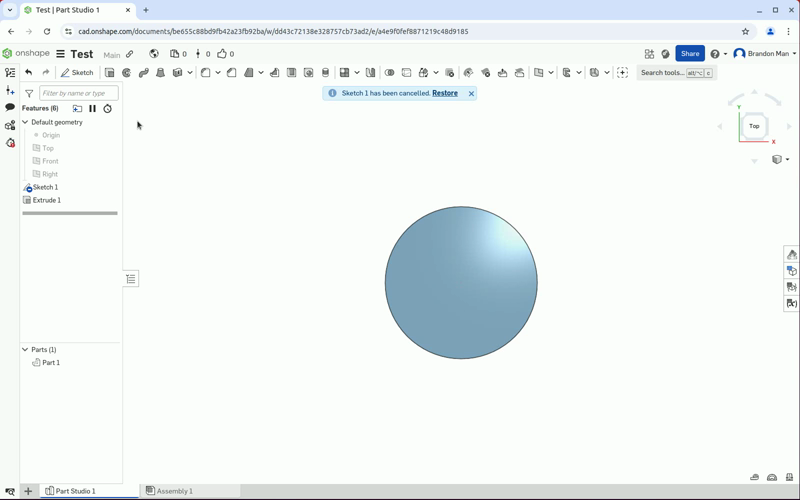
key(shift+h)
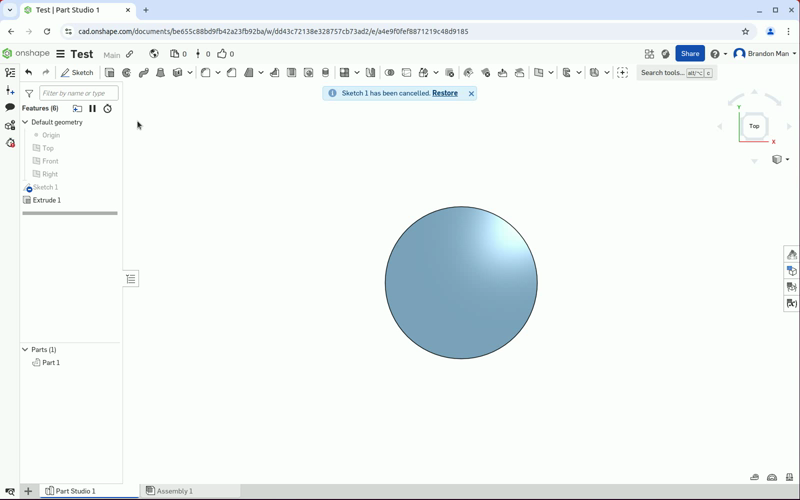
mouse_move(73, 189)
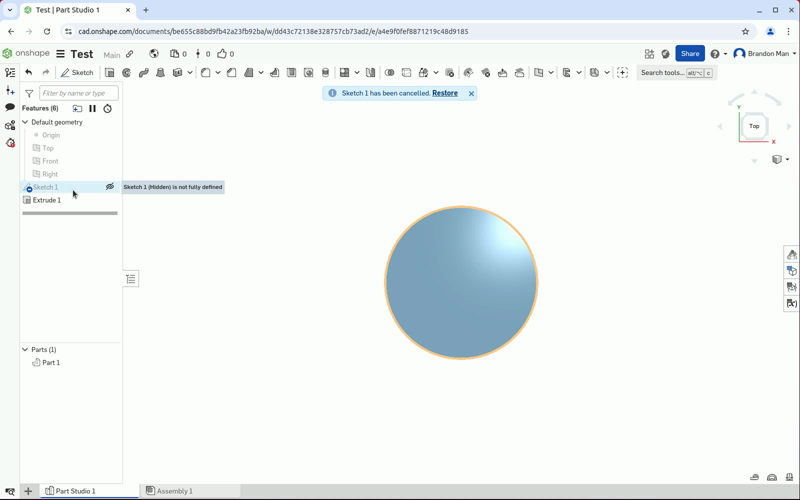
click(73, 189)
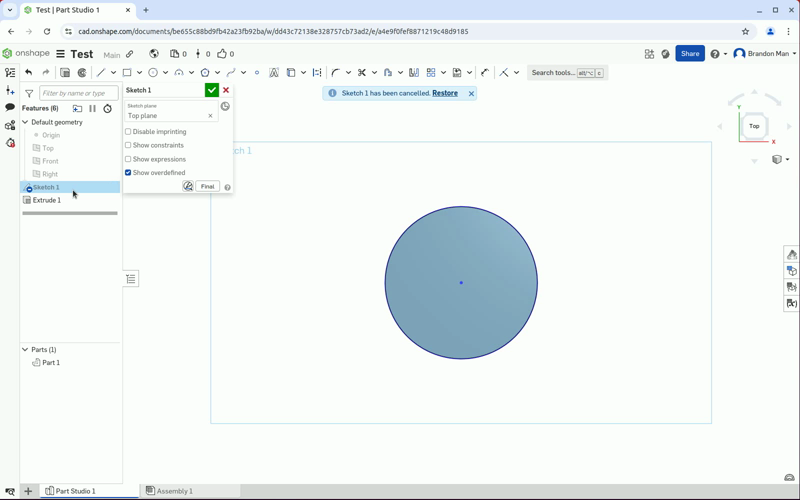
mouse_move(229, 92)
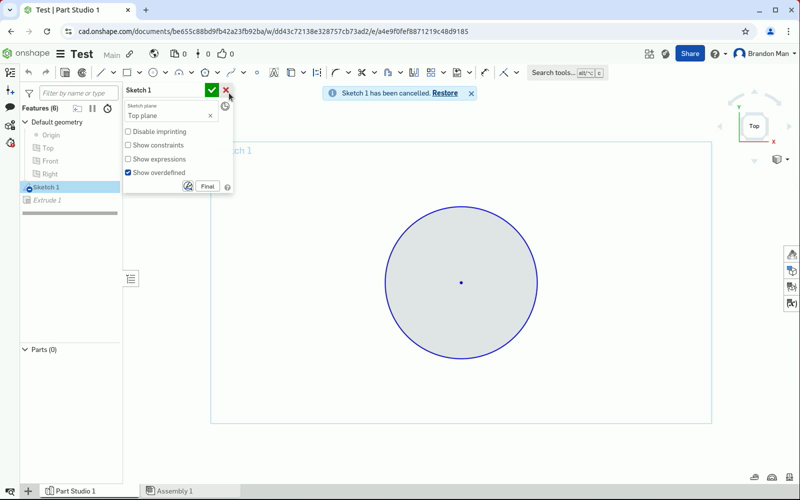
click(229, 92)
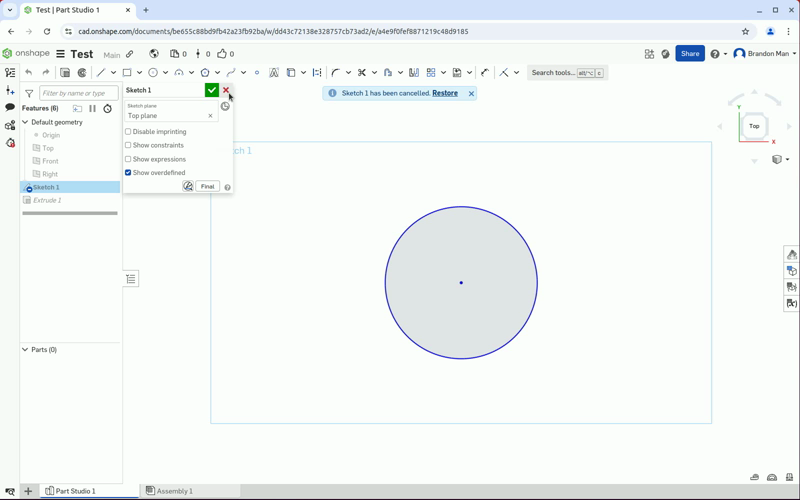
key(shift+s)
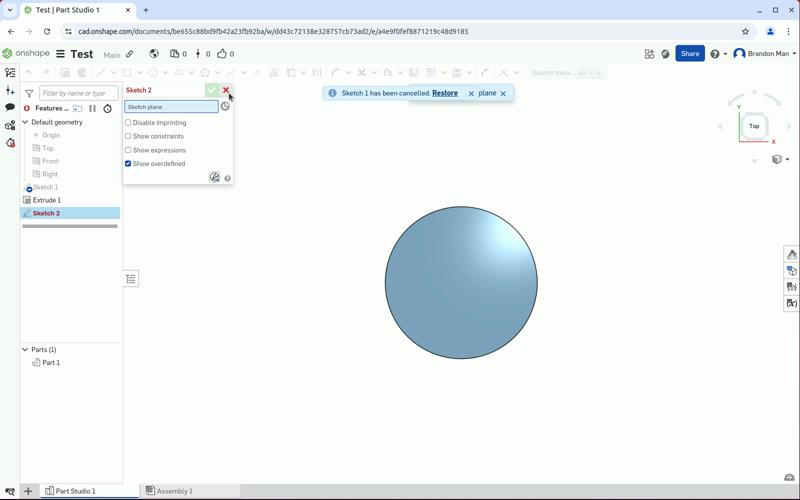
mouse_move(73, 150)
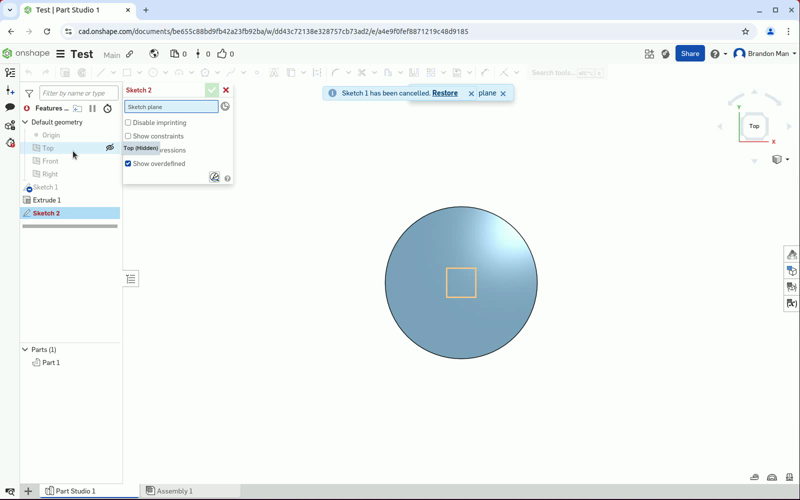
click(73, 150)
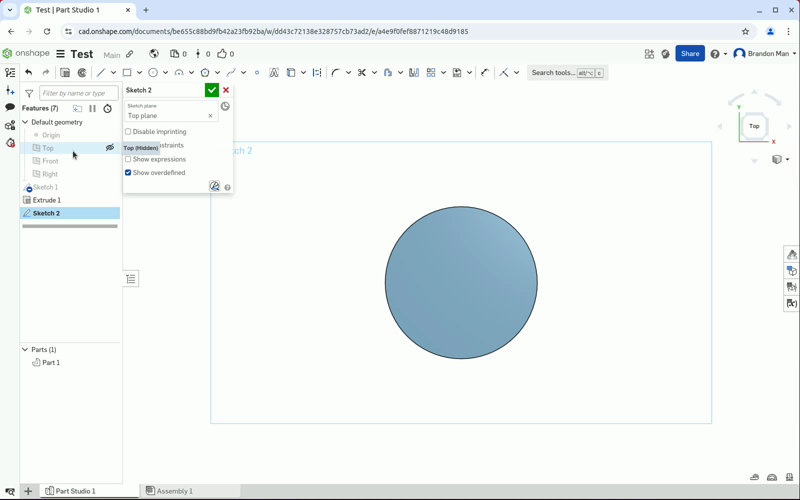
mouse_move(73, 352)
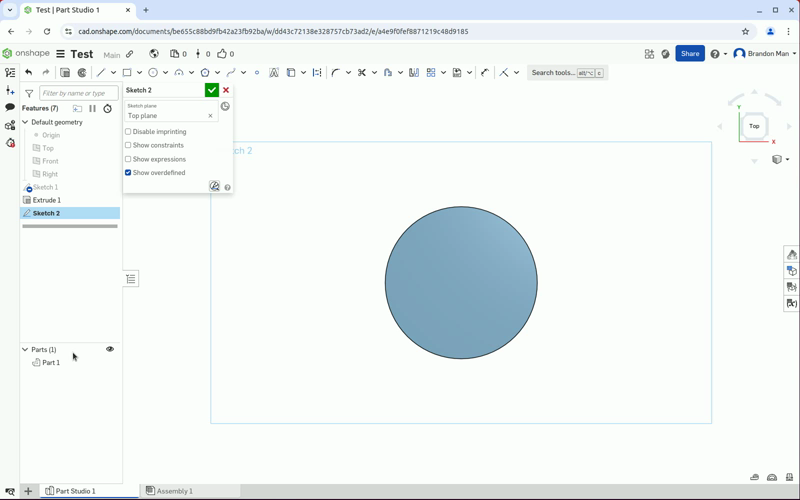
key(y)
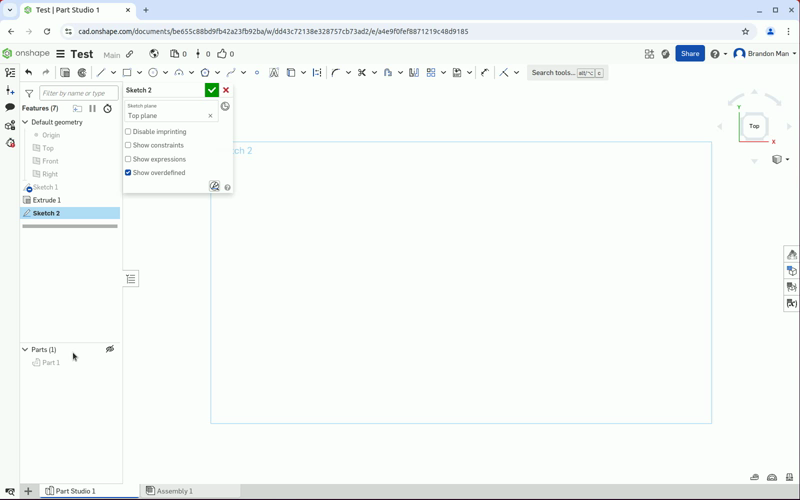
key(l)
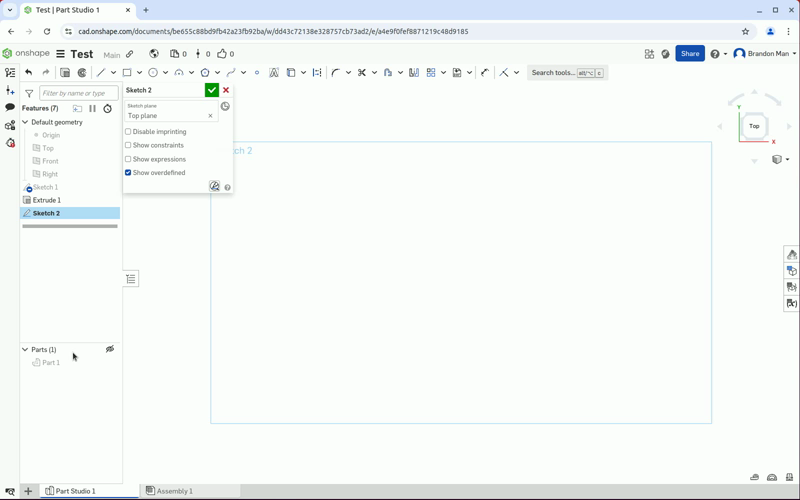
key_down(shift)
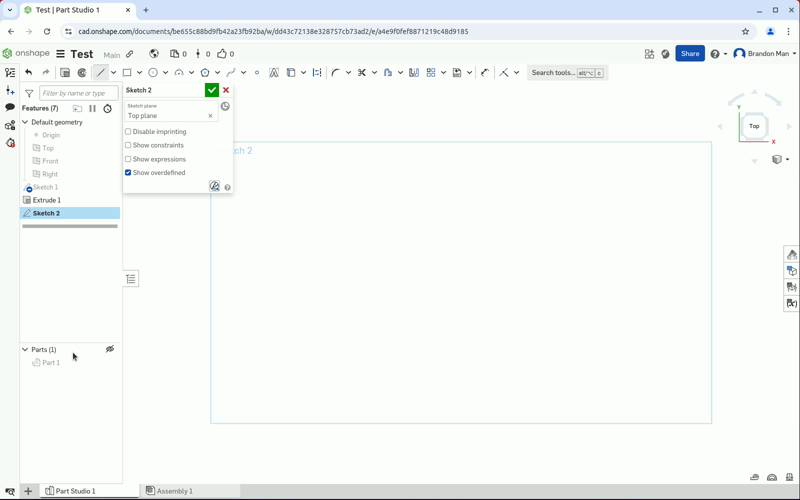
mouse_move(419, 414)
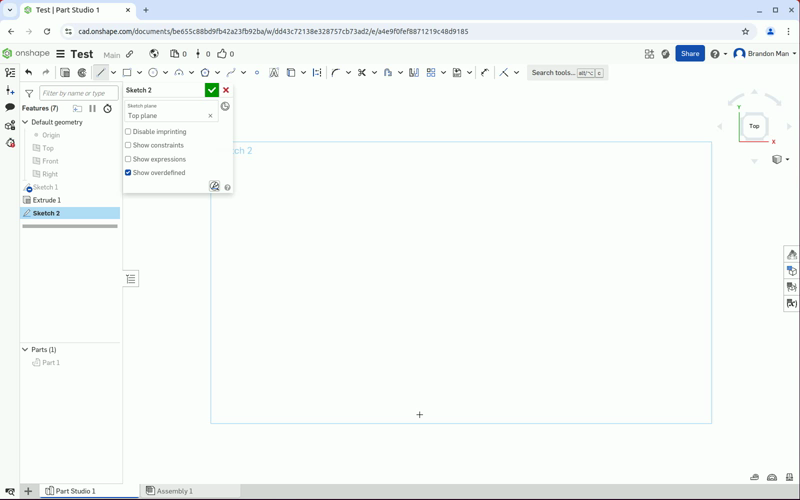
click(419, 414)
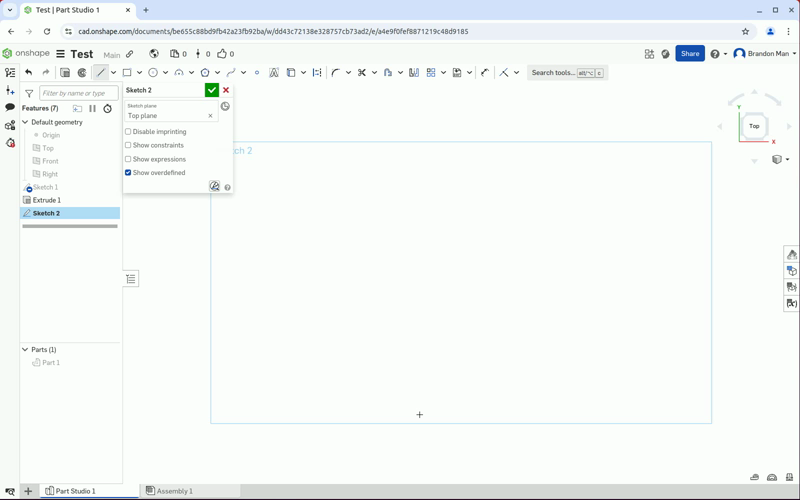
key_up(shift)
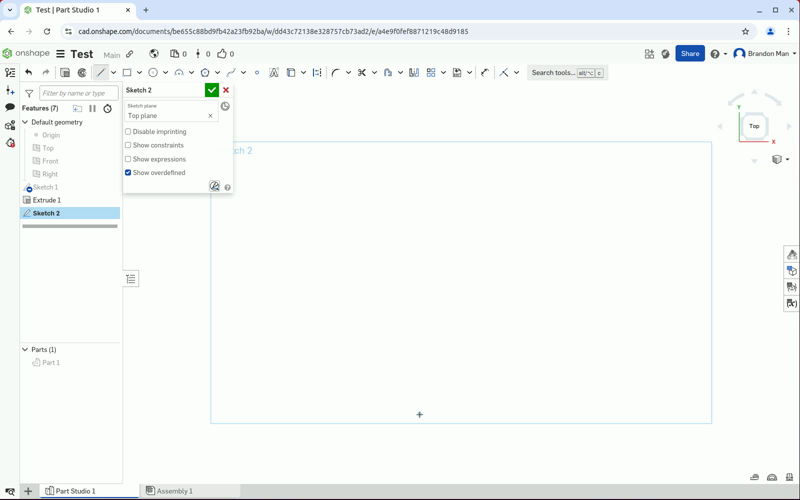
key_down(shift)
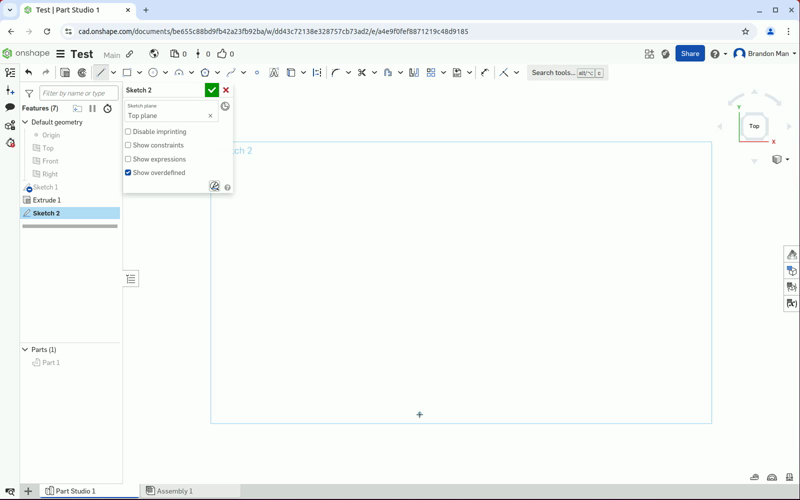
mouse_move(449, 414)
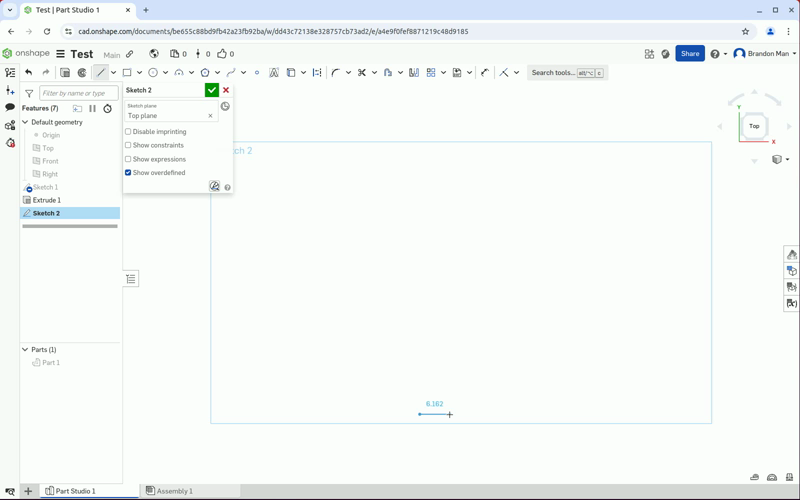
mouse_move(460, 414)
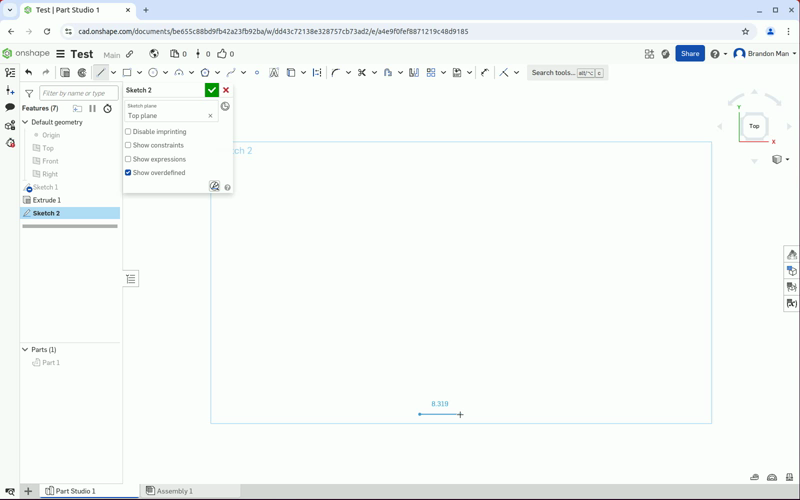
click(460, 414)
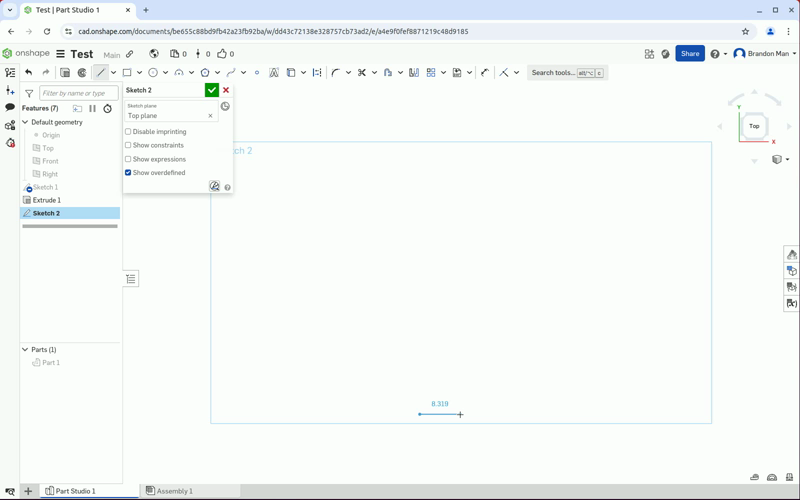
key_up(shift)
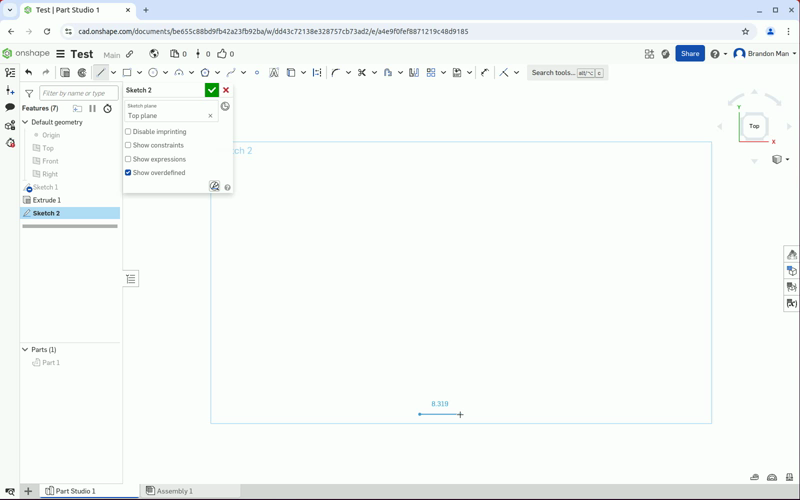
key_down(shift)
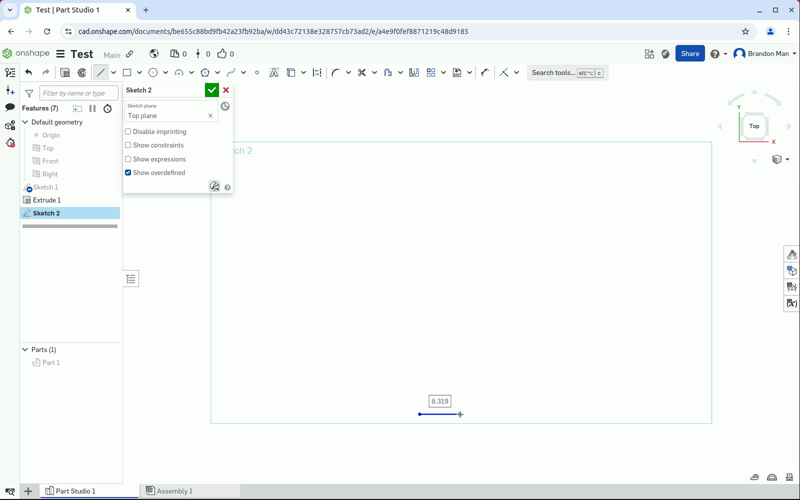
mouse_move(460, 135)
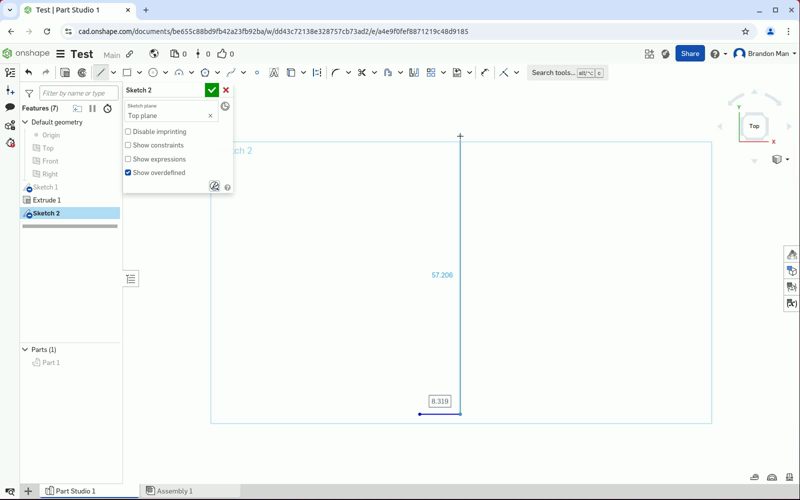
click(460, 135)
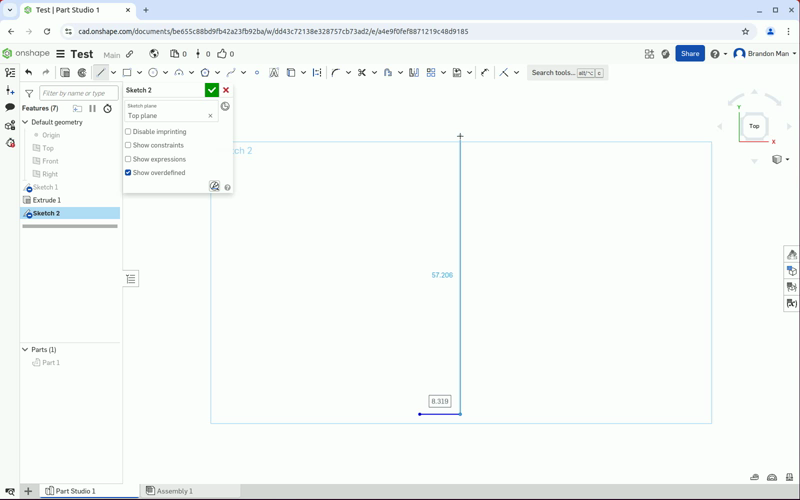
key_up(shift)
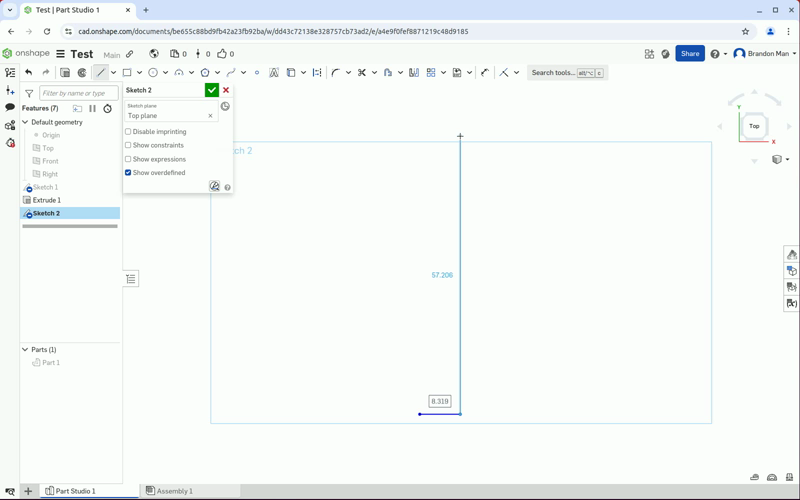
key_down(shift)
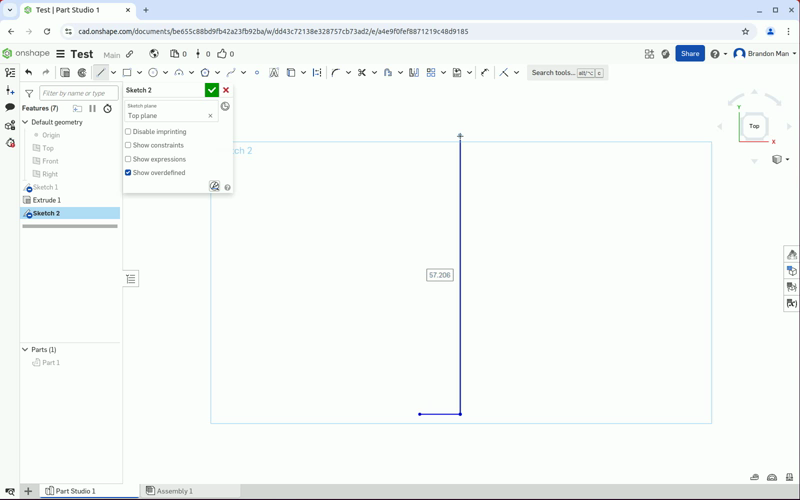
mouse_move(490, 135)
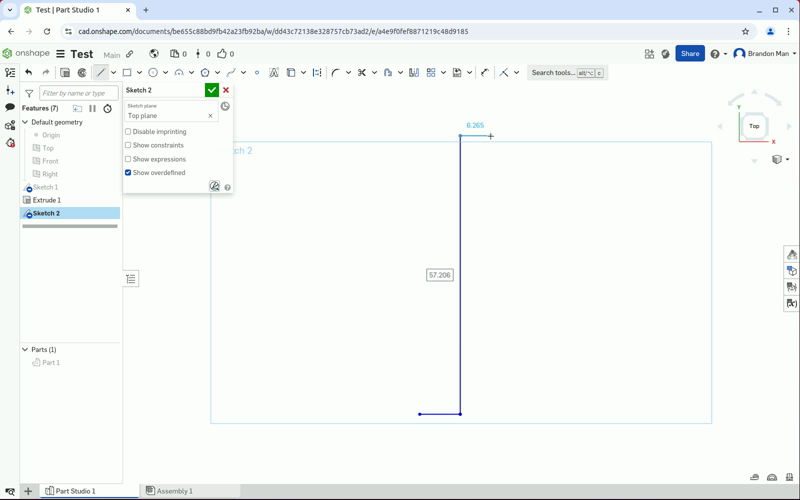
mouse_move(419, 135)
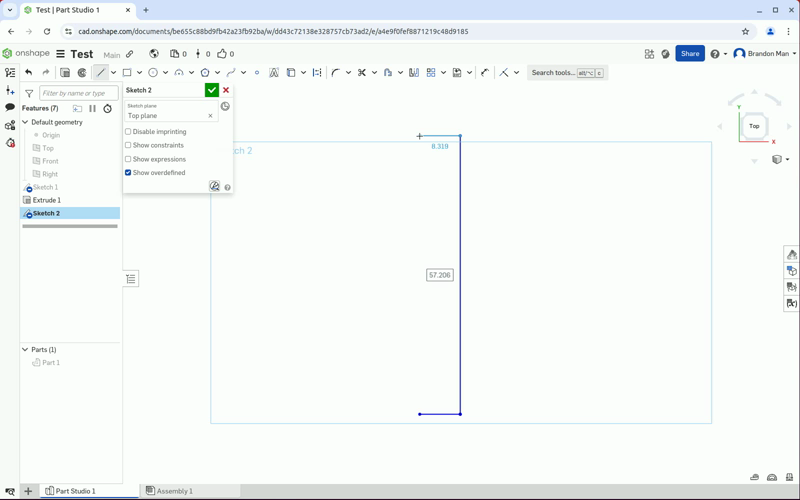
click(419, 135)
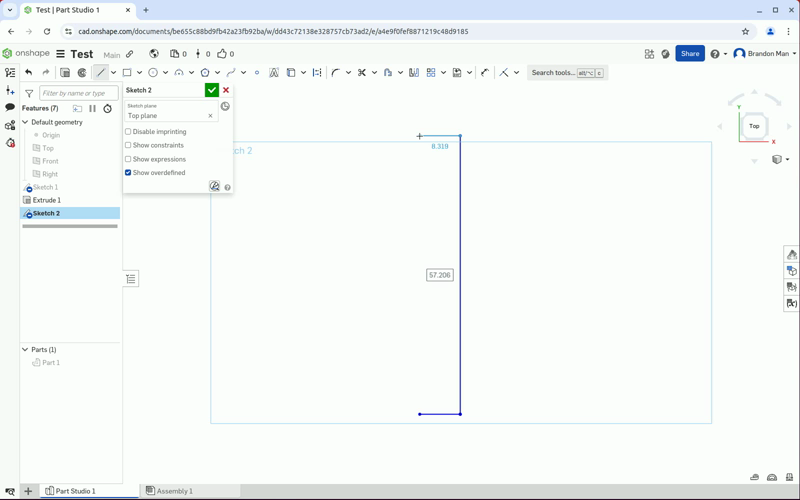
key_up(shift)
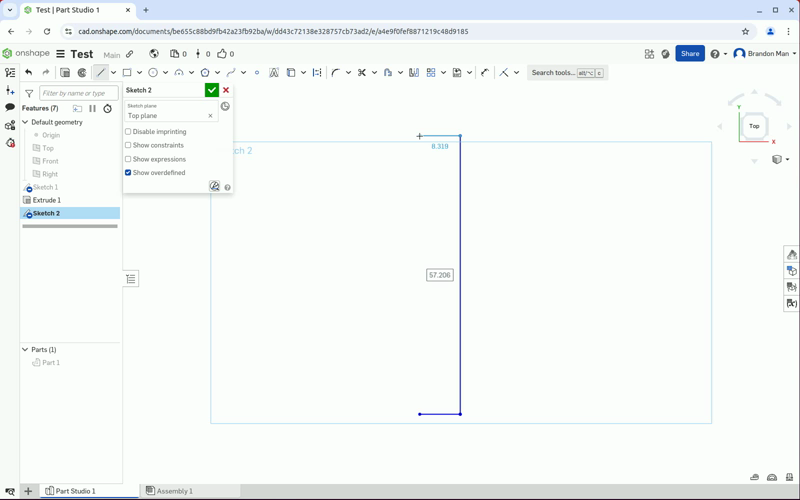
key_down(shift)
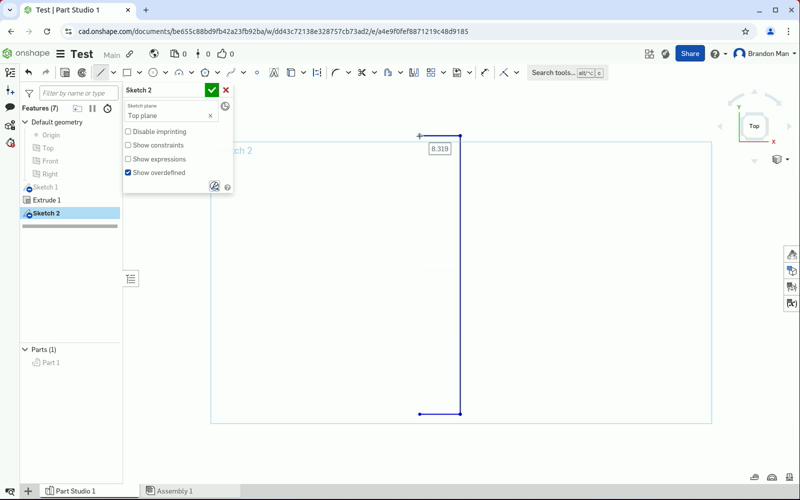
mouse_move(419, 414)
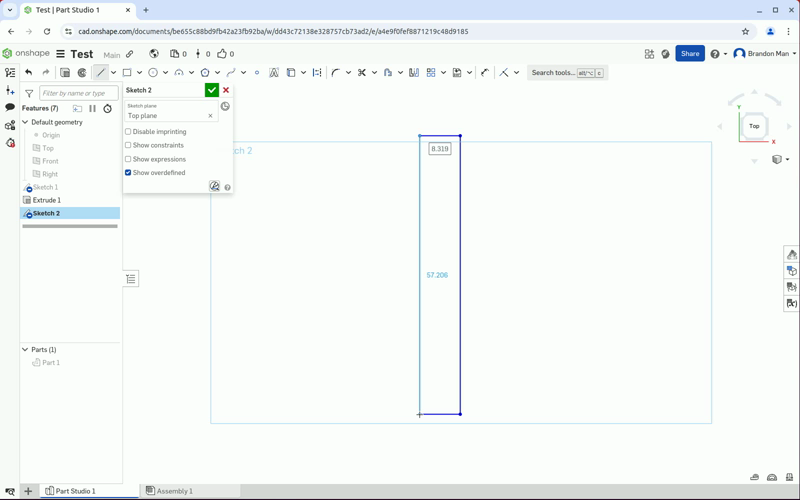
key_up(shift)
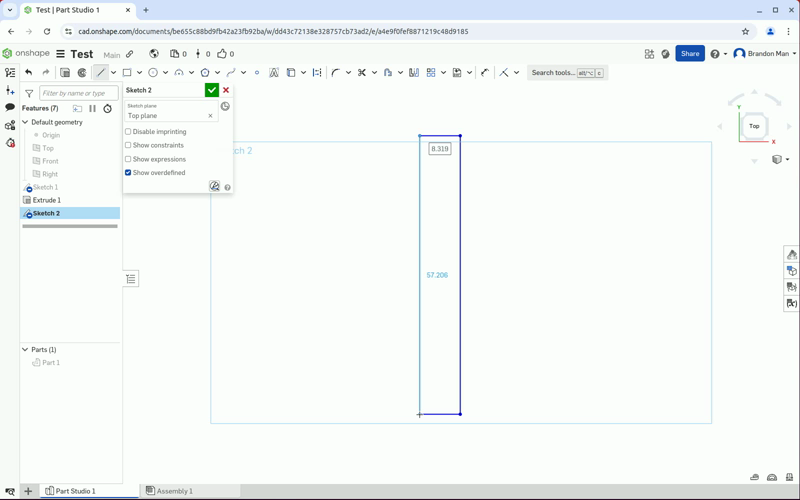
click(419, 414)
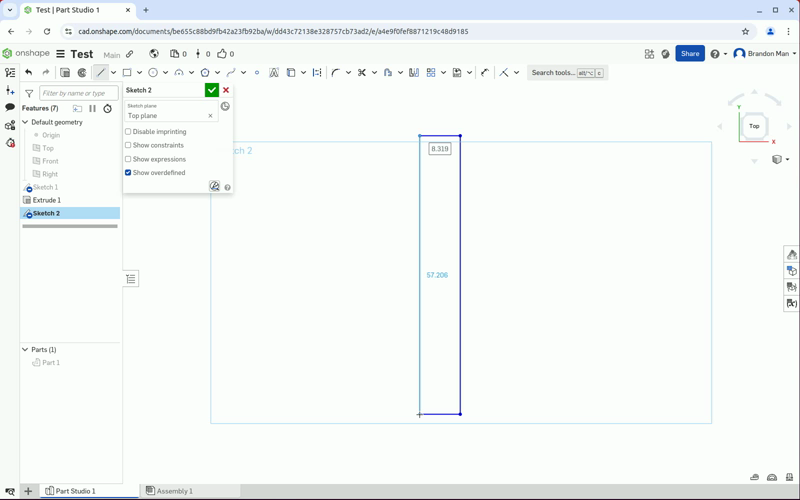
key(esc)
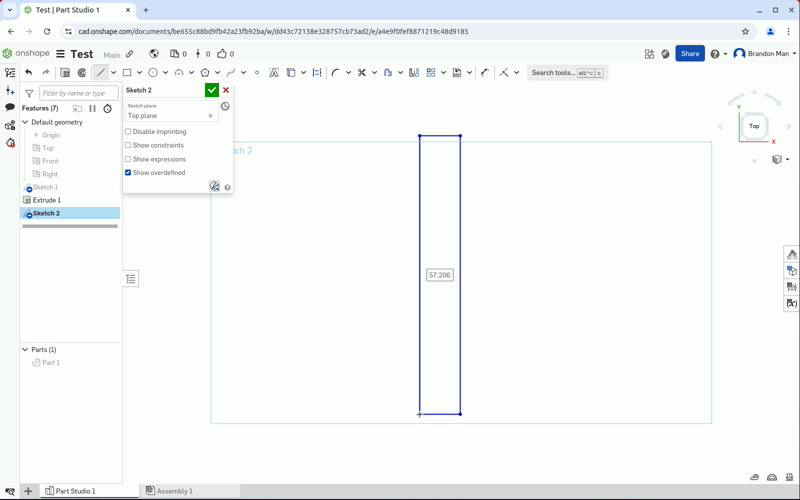
mouse_move(433, 289)
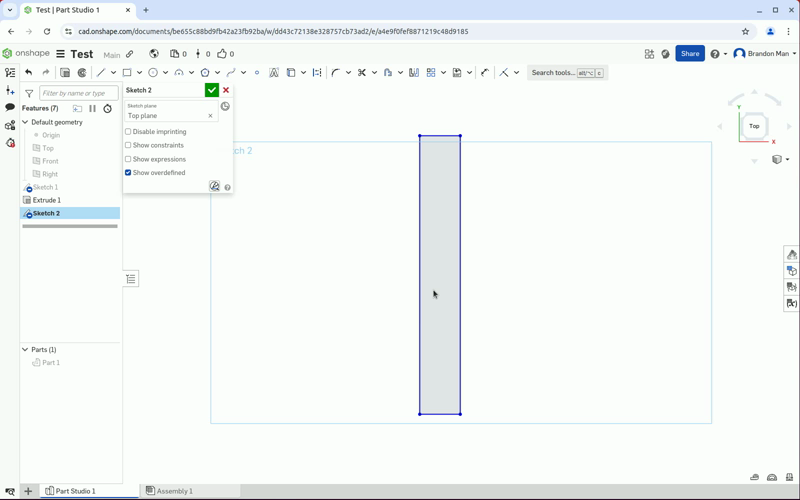
click(433, 289)
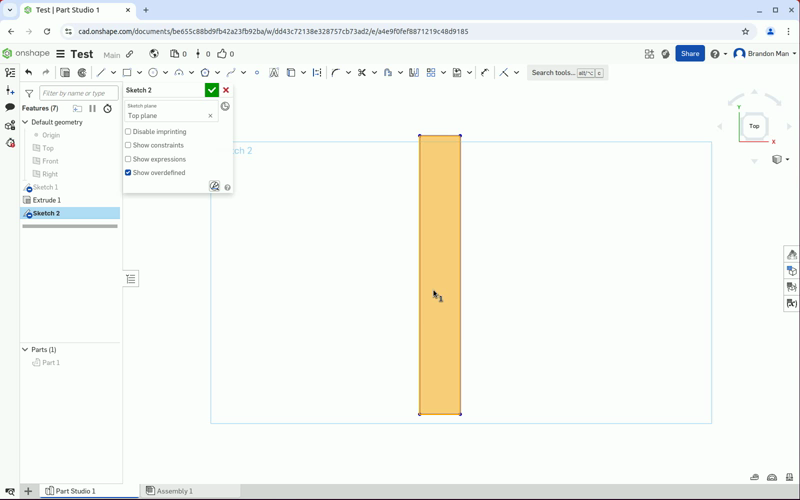
mouse_move(73, 352)
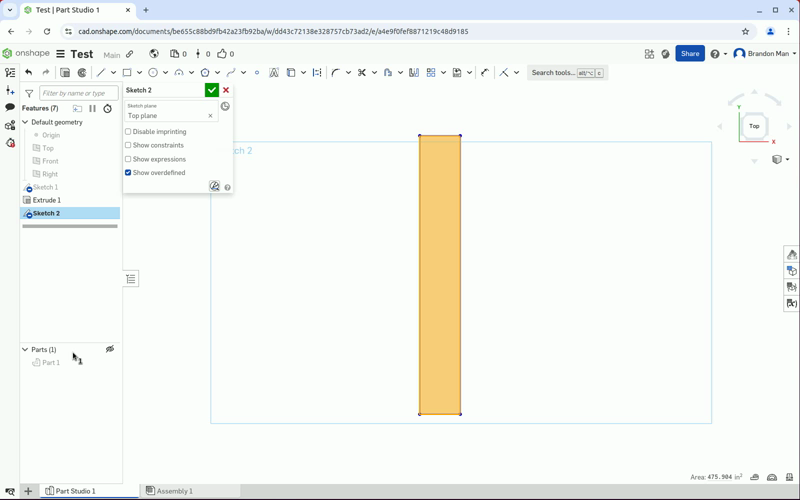
key(shift+y)
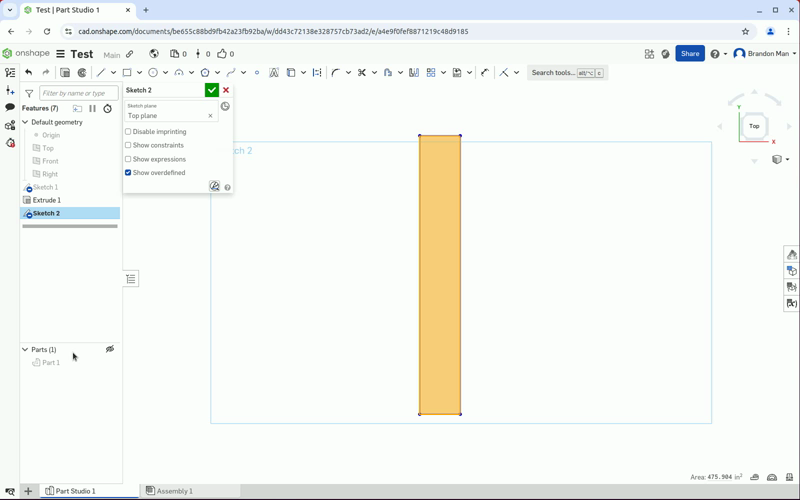
key(shift+e)
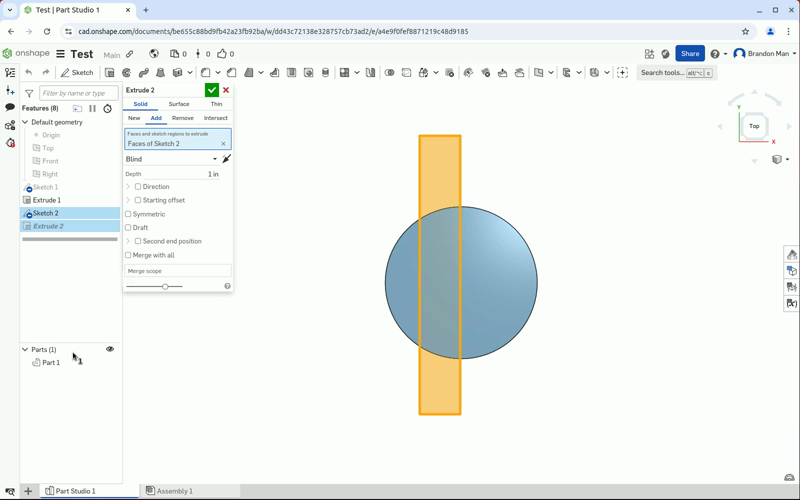
mouse_move(143, 106)
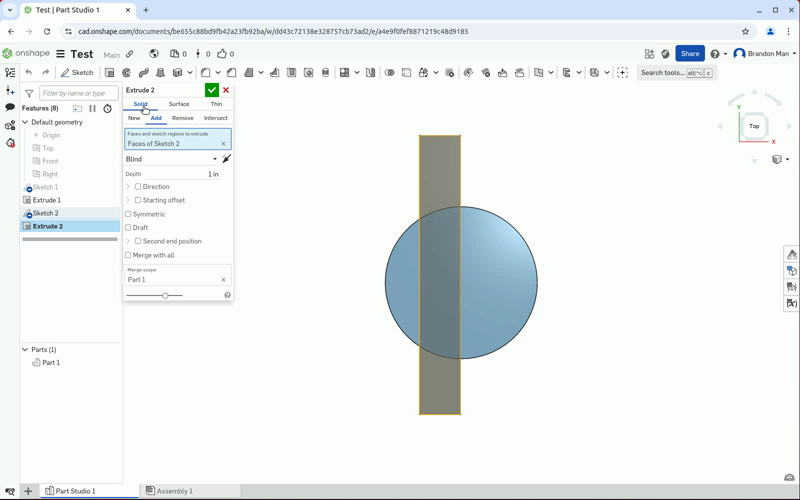
click(143, 106)
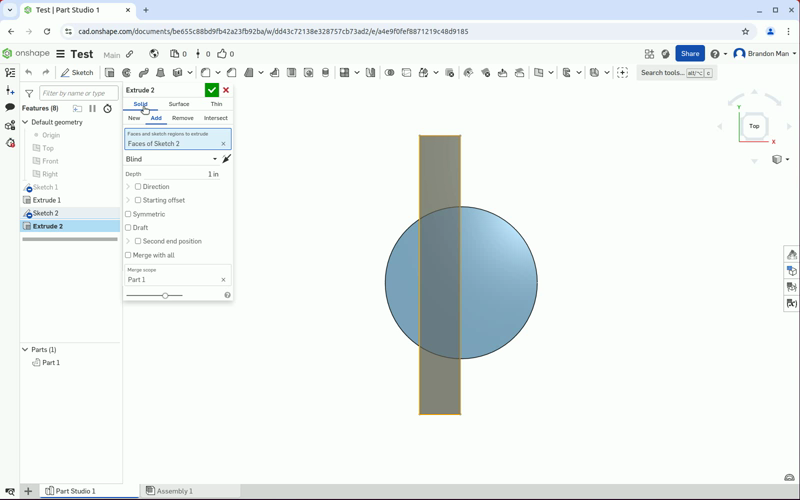
mouse_move(186, 120)
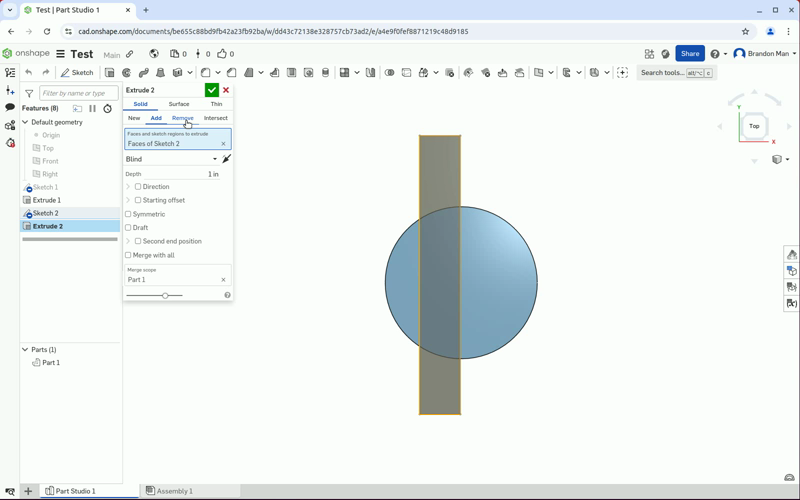
click(186, 120)
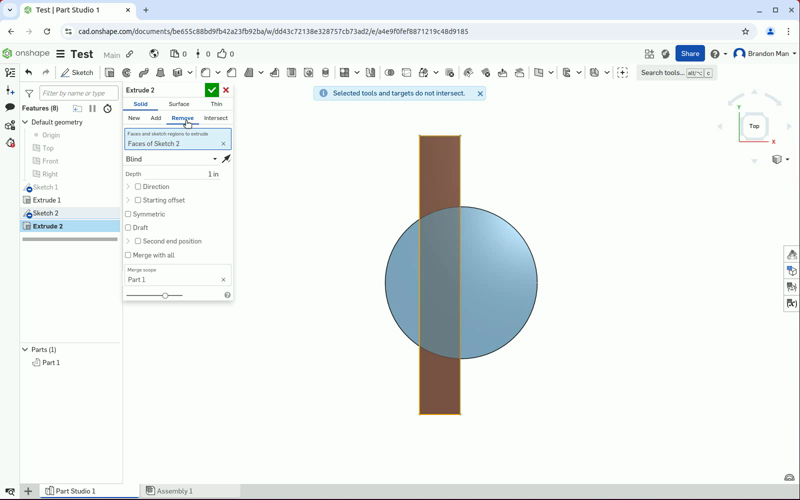
key(tab, 4)
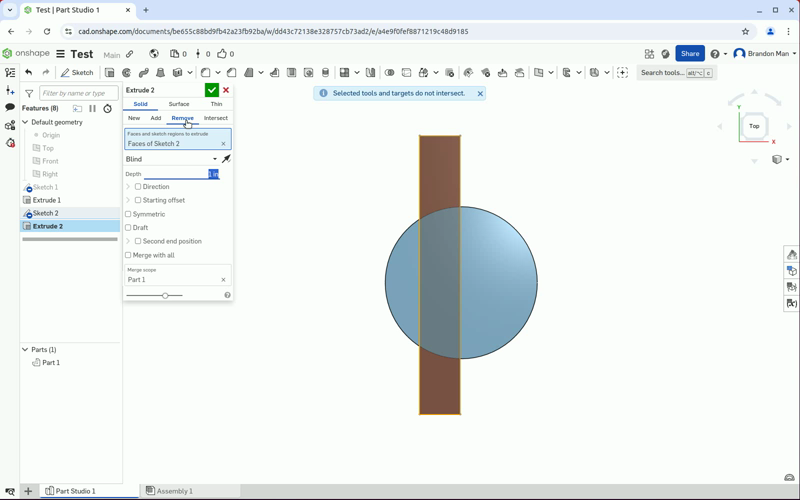
text(9.147)
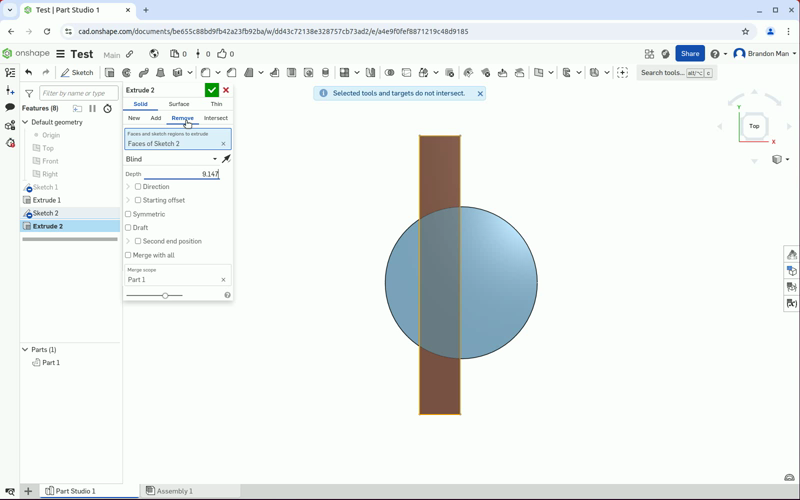
key(tab, 3)
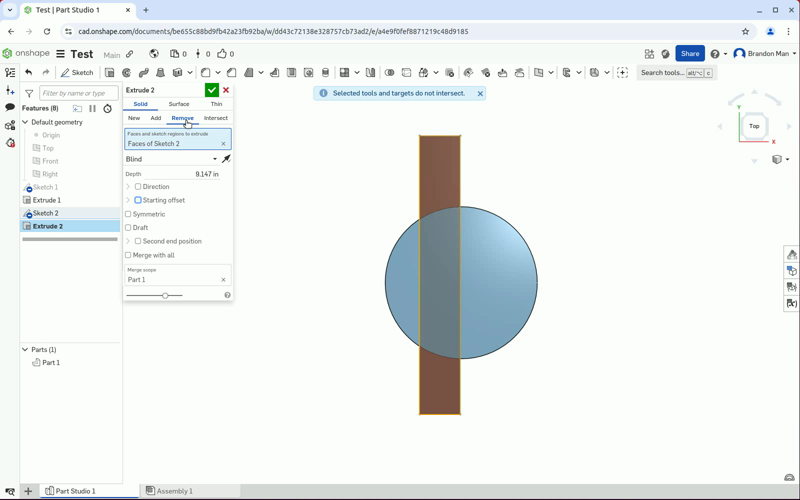
key(tab, 2)
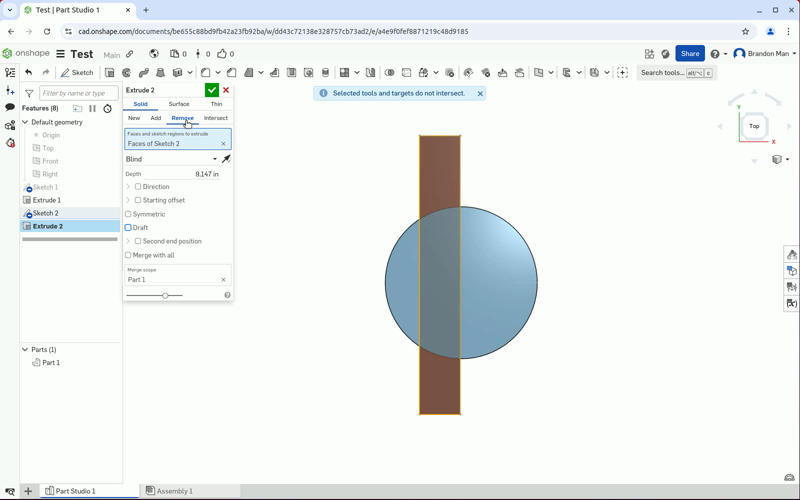
key(space)
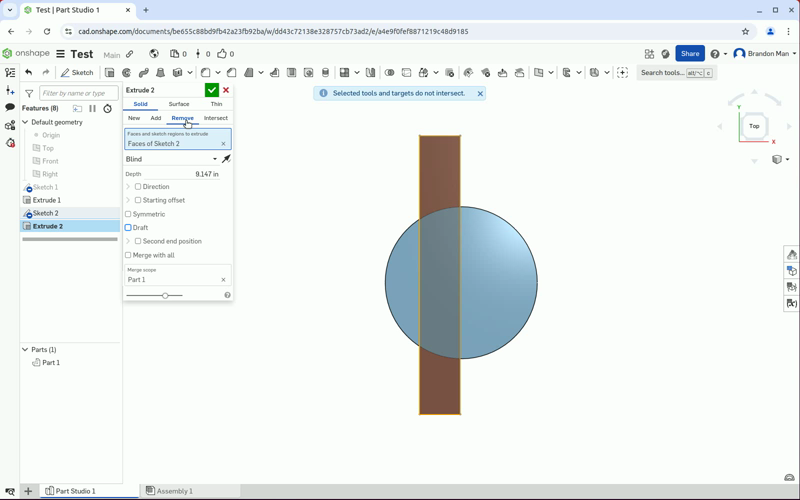
key(tab, 3)
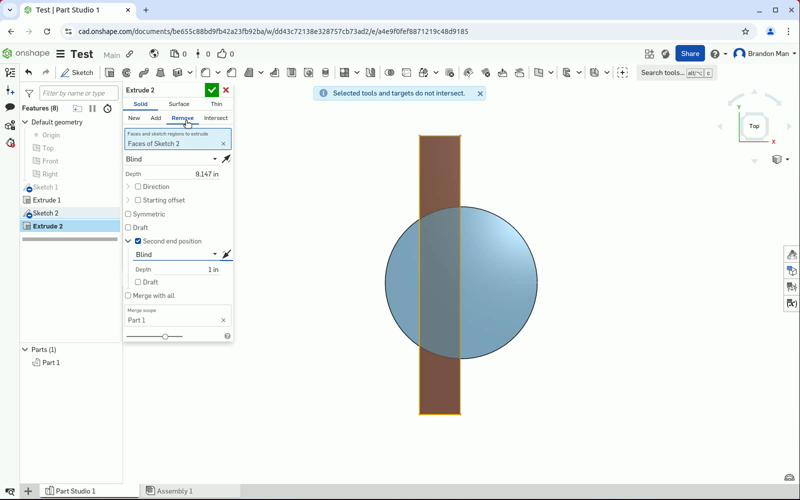
text(9.147)
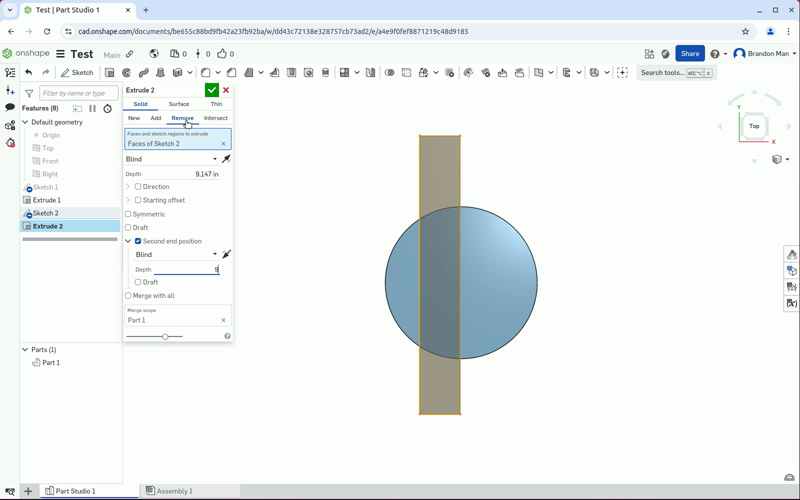
key(tab, 2)
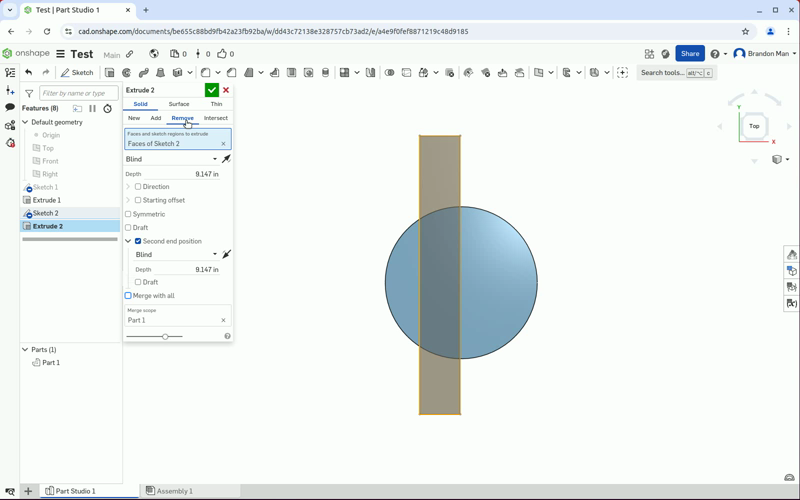
key(space)
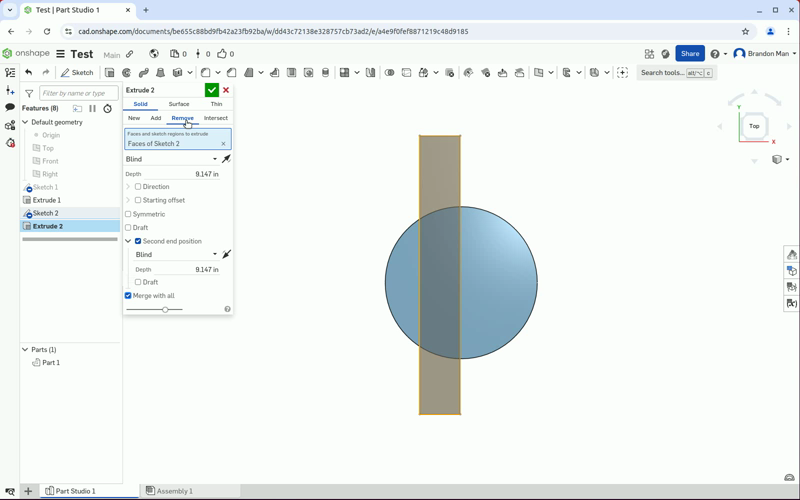
key(enter)
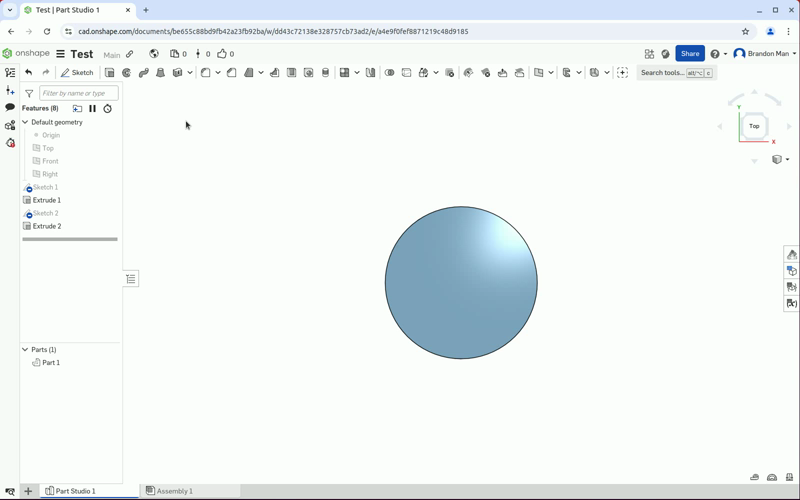
key(shift+h)
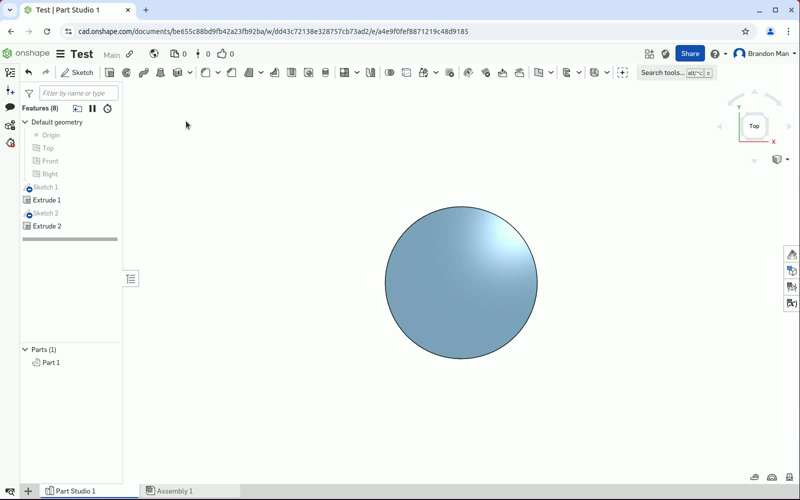
key(shift+h)
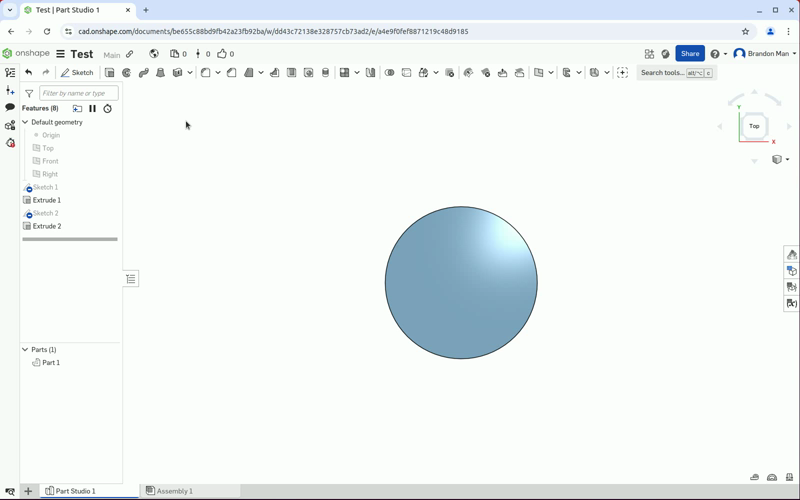
mouse_move(73, 189)
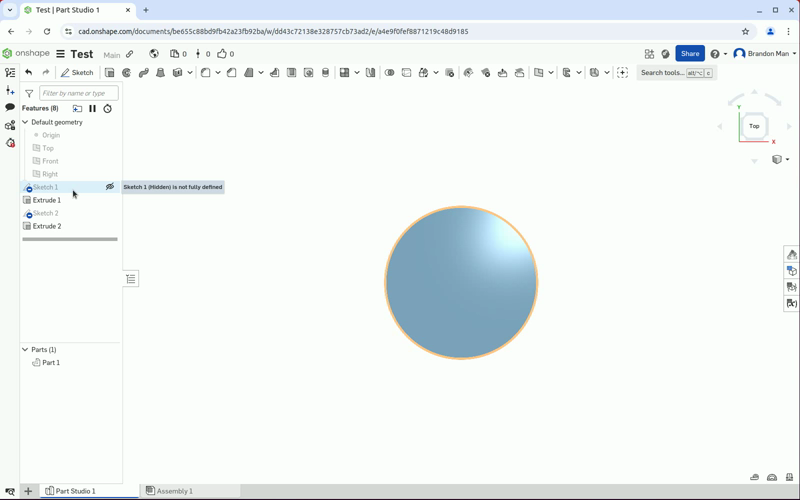
click(73, 189)
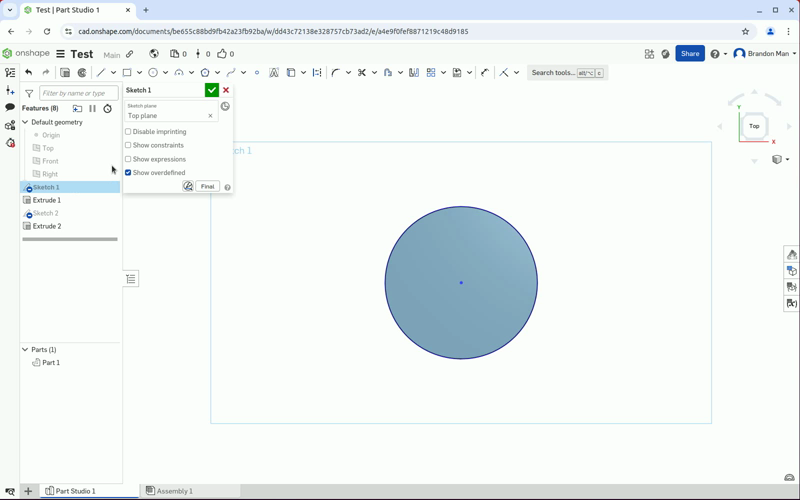
mouse_move(229, 92)
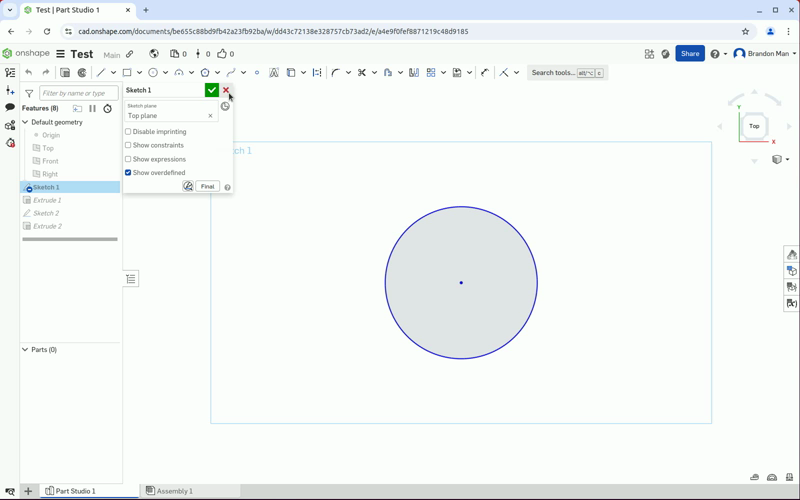
click(229, 92)
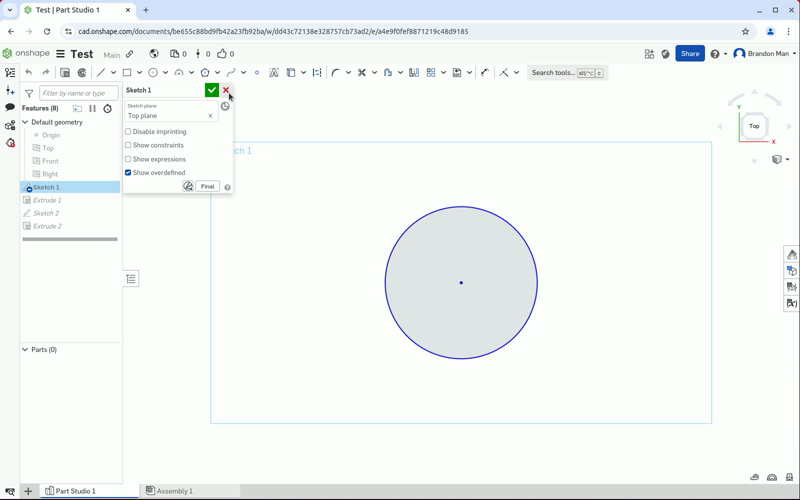
key(shift+s)
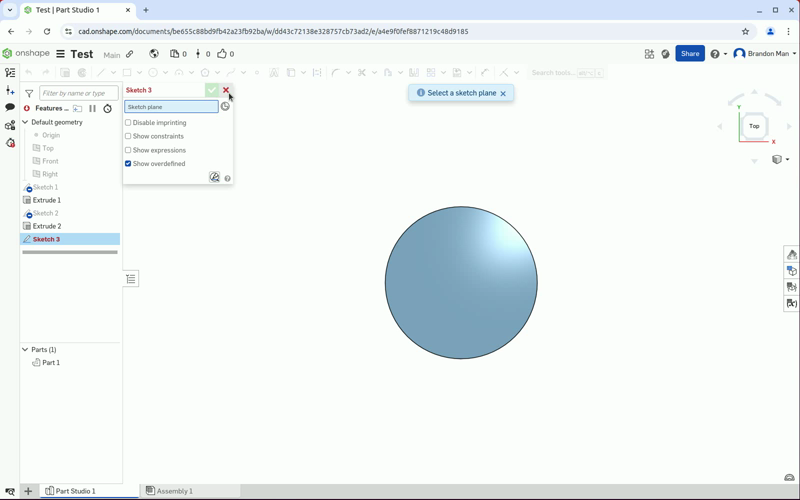
mouse_move(73, 150)
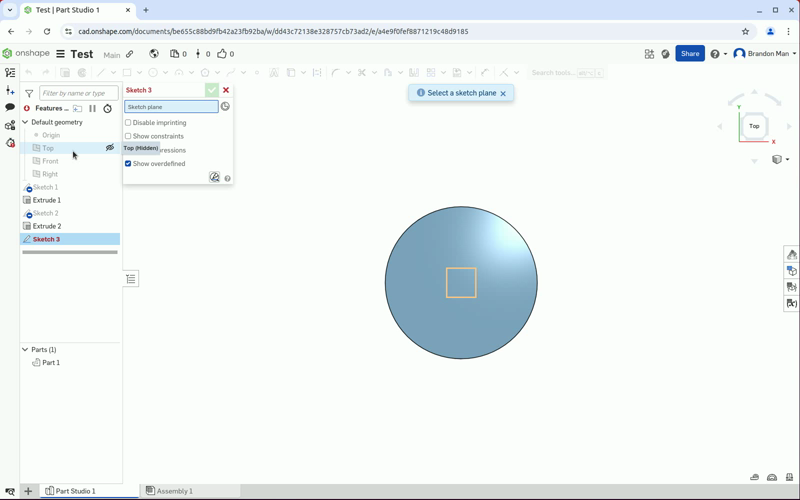
click(73, 150)
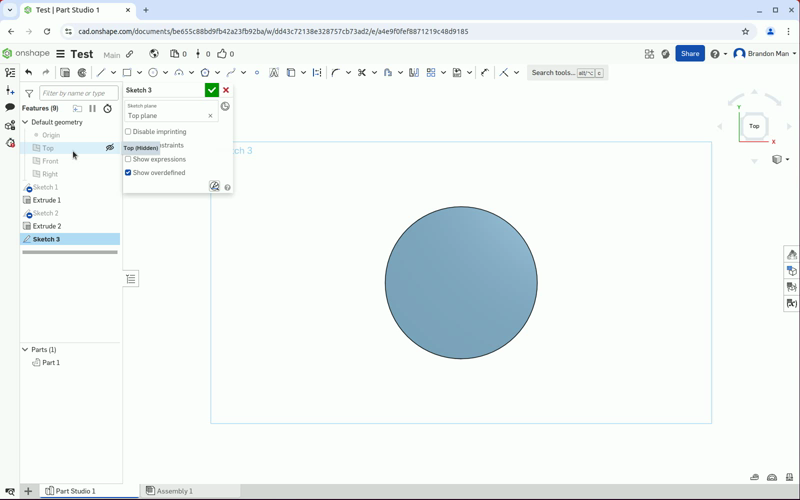
mouse_move(73, 352)
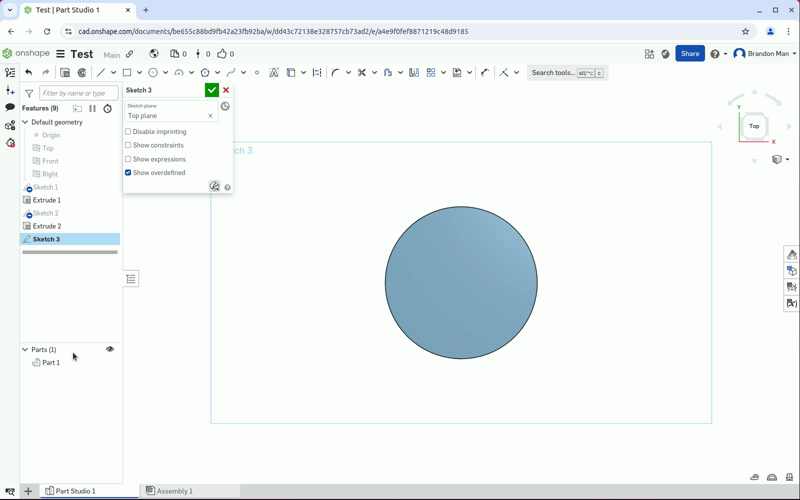
key(y)
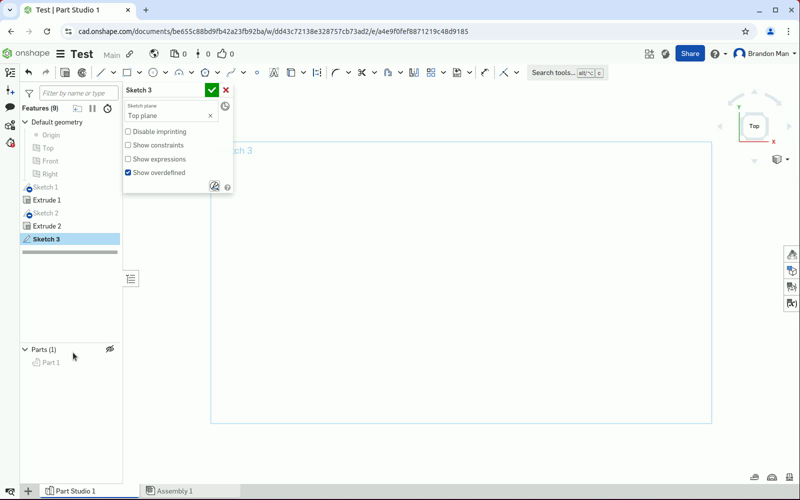
key(l)
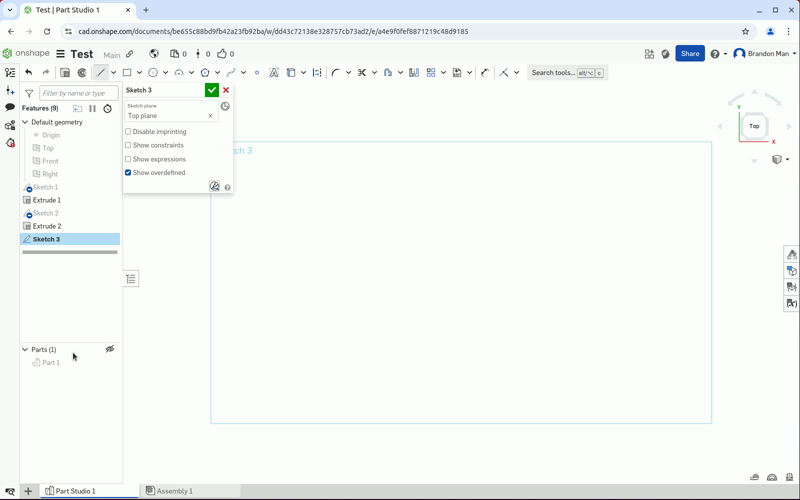
key_down(shift)
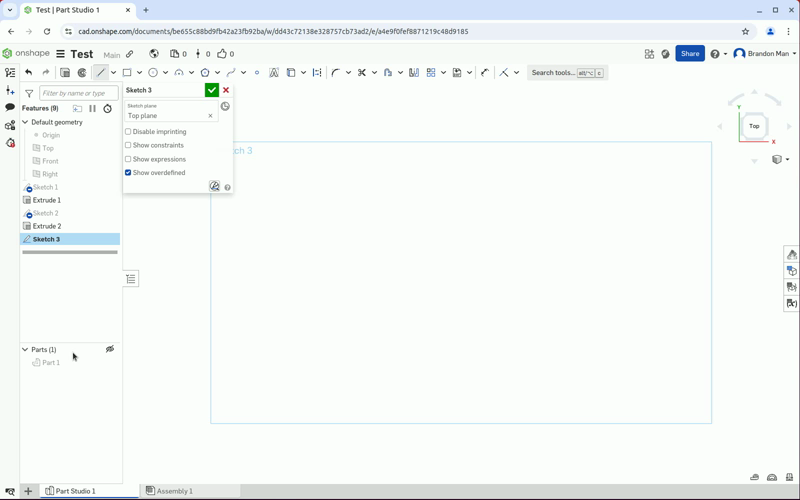
mouse_move(505, 389)
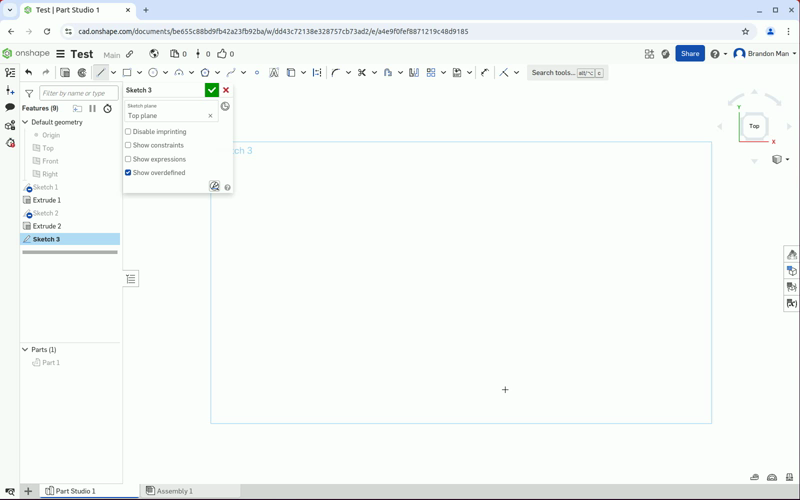
click(505, 389)
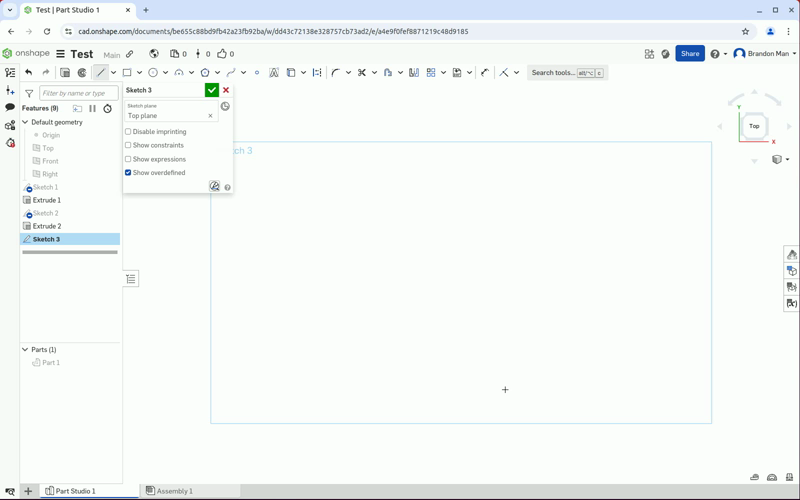
key_up(shift)
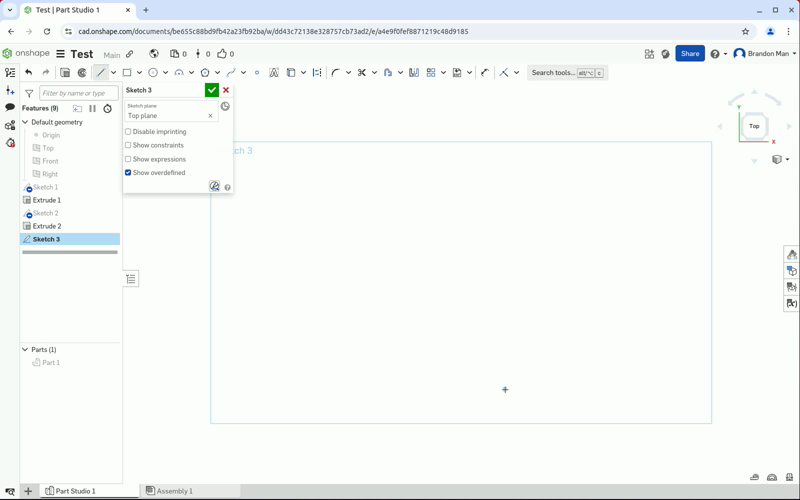
key_down(shift)
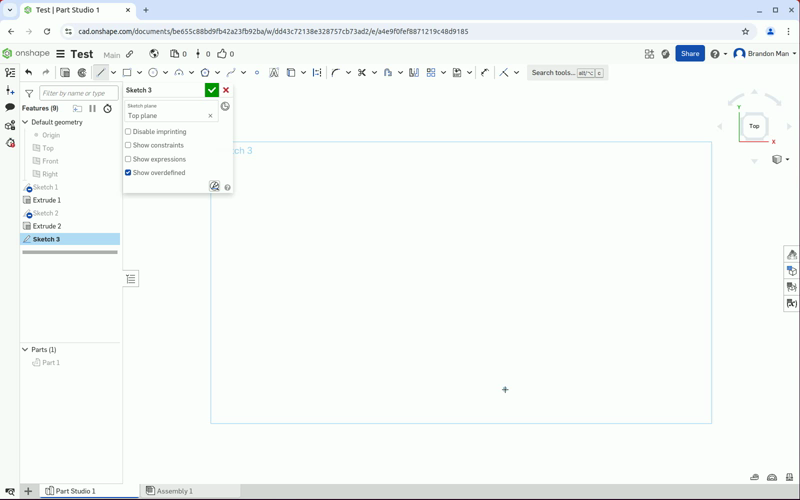
mouse_move(535, 389)
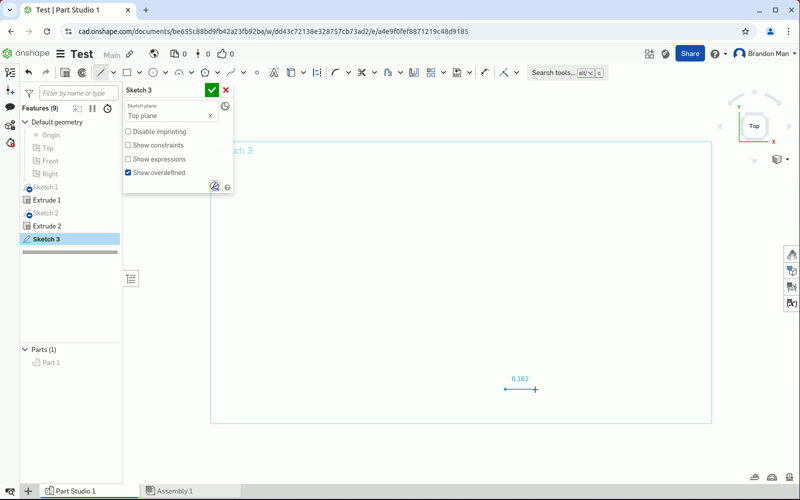
mouse_move(549, 389)
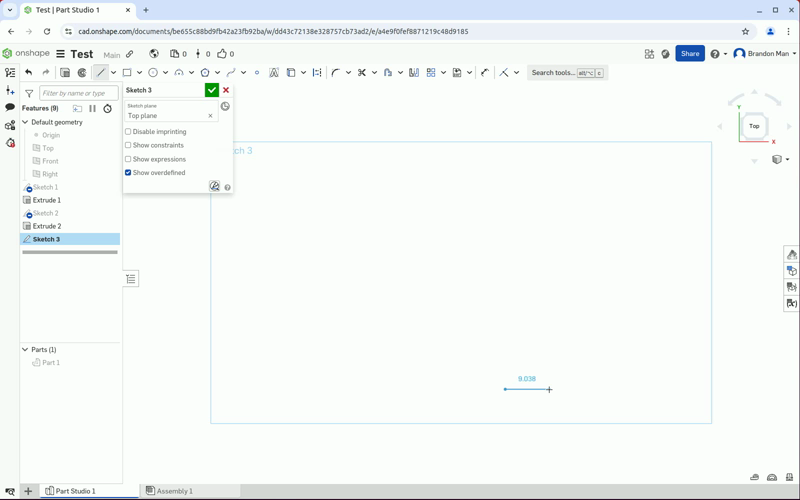
click(549, 389)
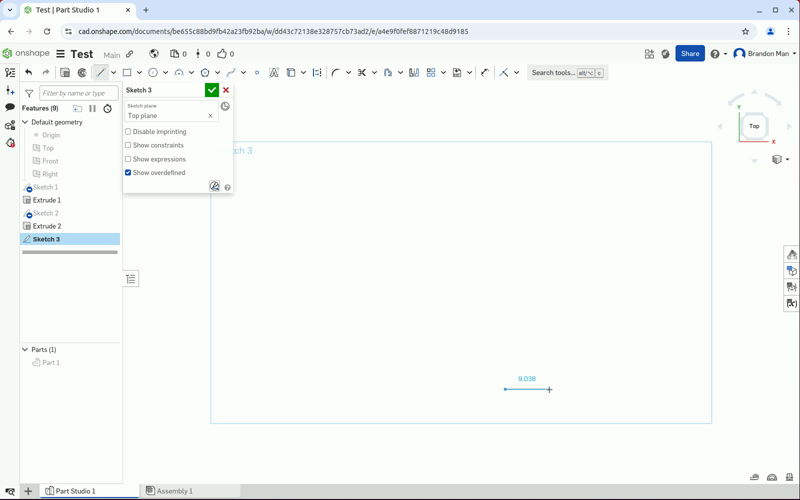
key_up(shift)
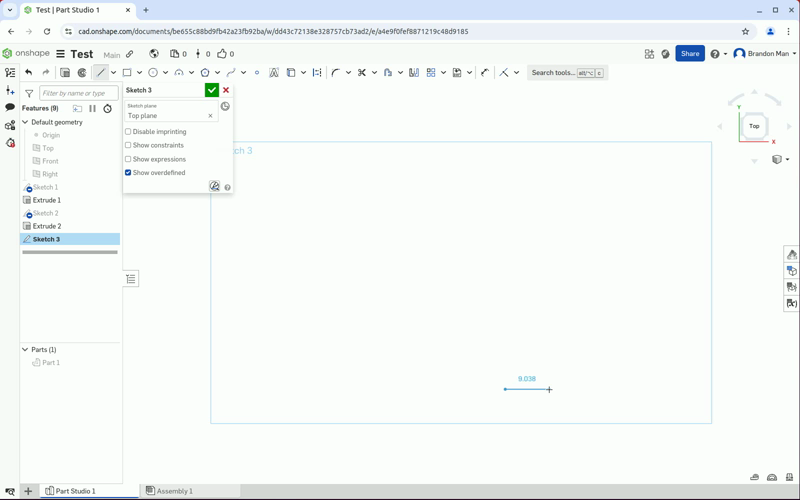
key_down(shift)
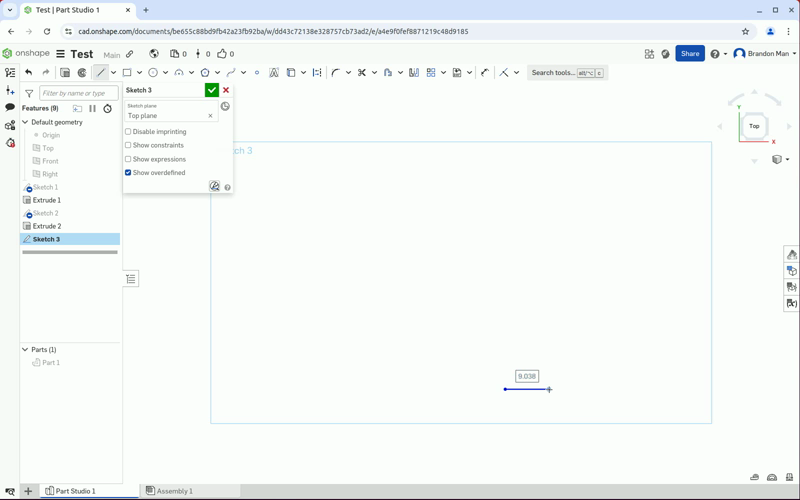
mouse_move(549, 207)
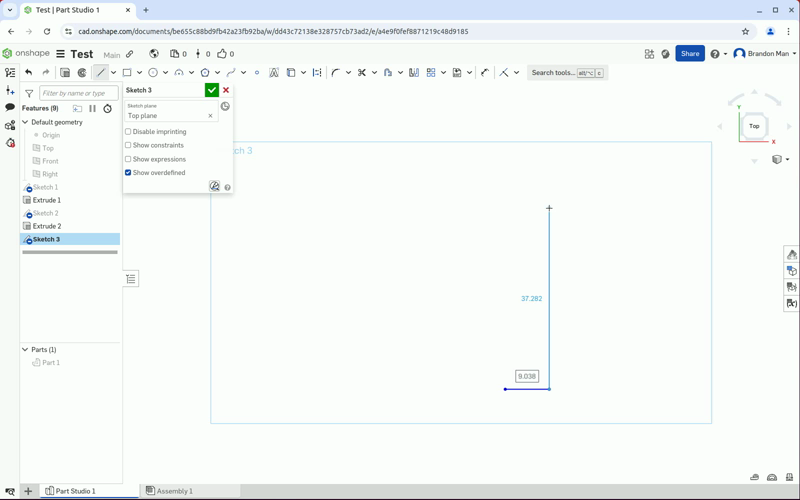
click(549, 207)
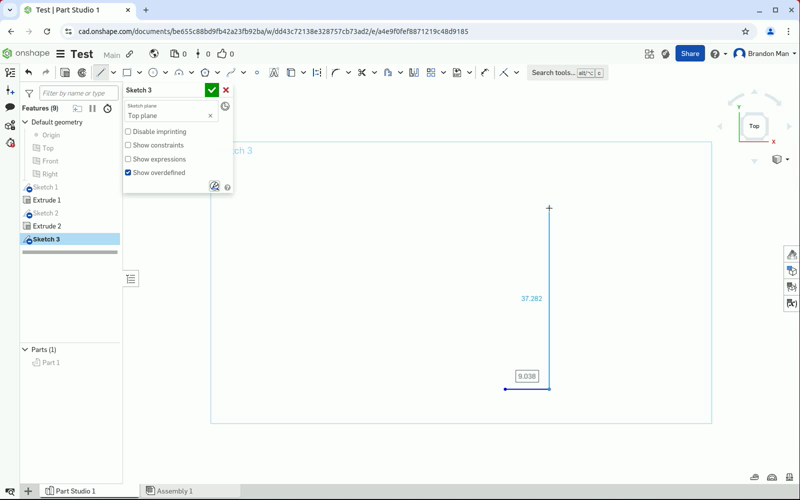
key_up(shift)
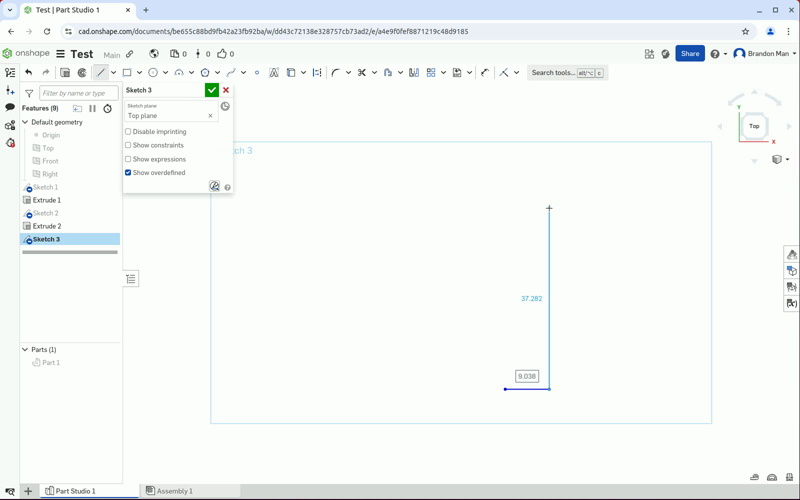
key_down(shift)
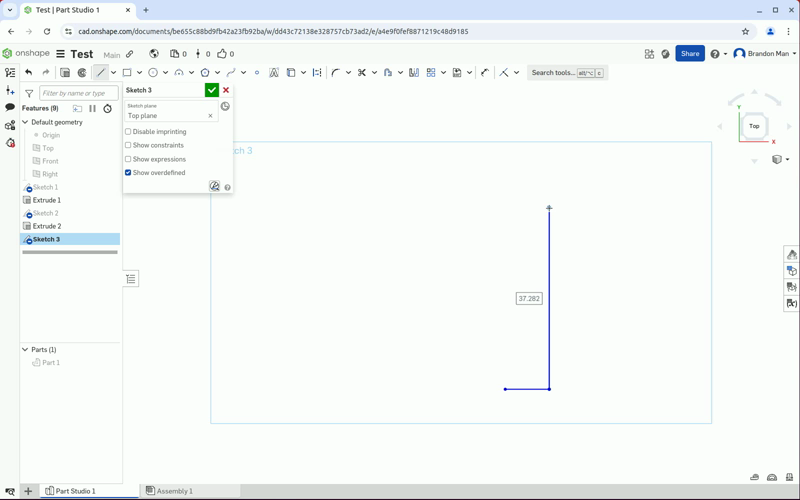
mouse_move(579, 207)
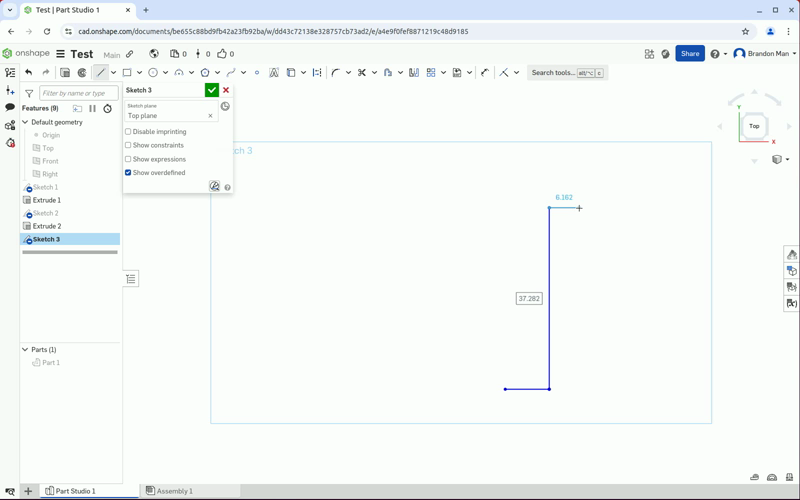
mouse_move(505, 207)
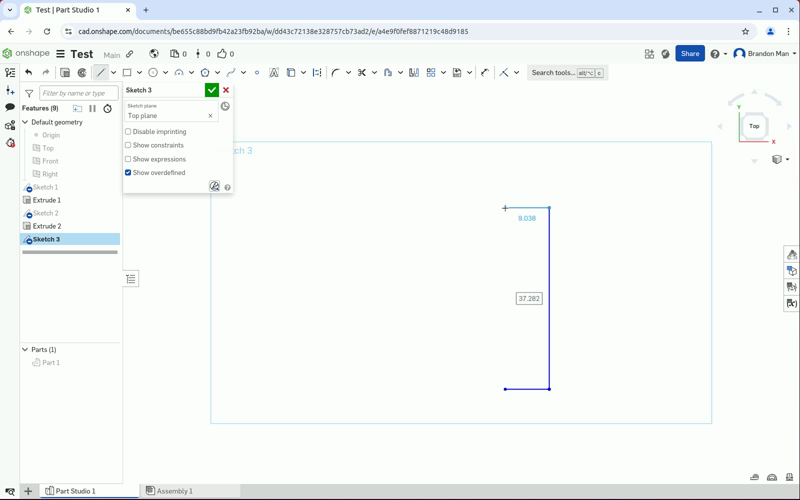
click(505, 207)
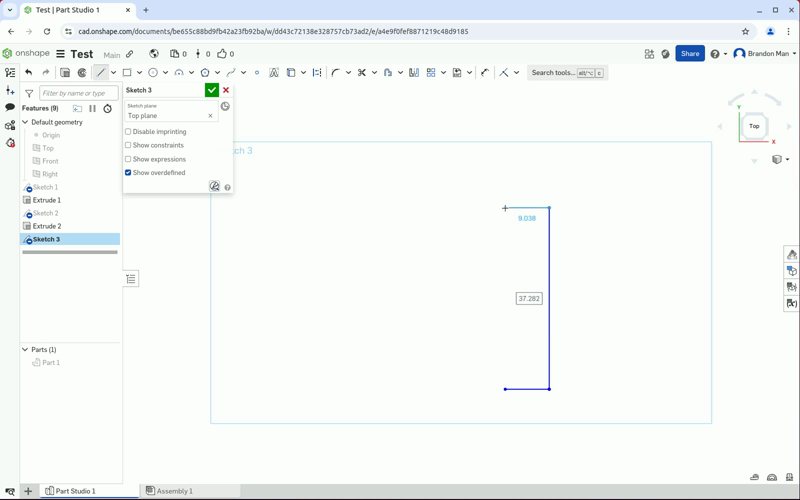
key_up(shift)
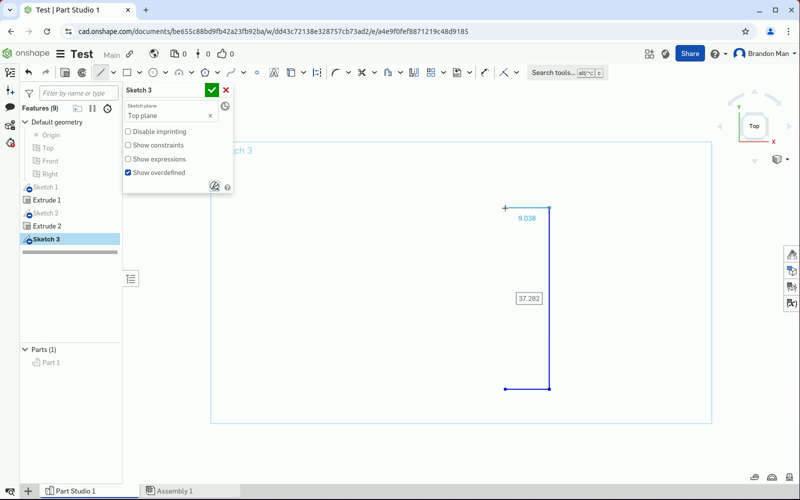
key_down(shift)
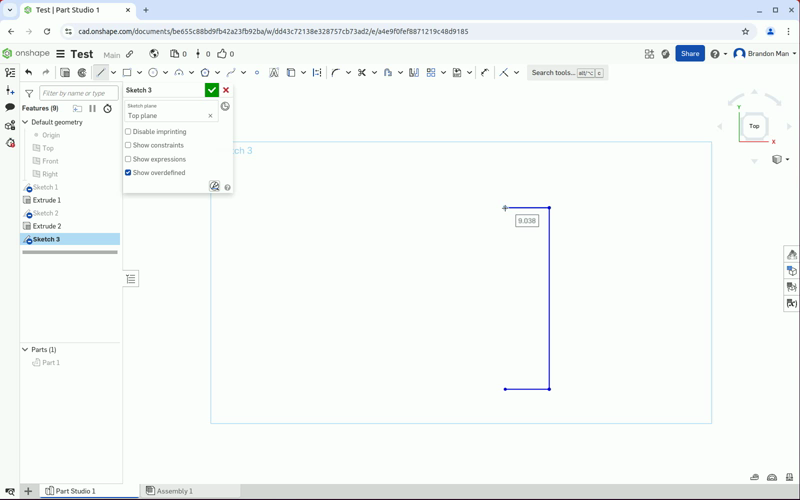
mouse_move(505, 389)
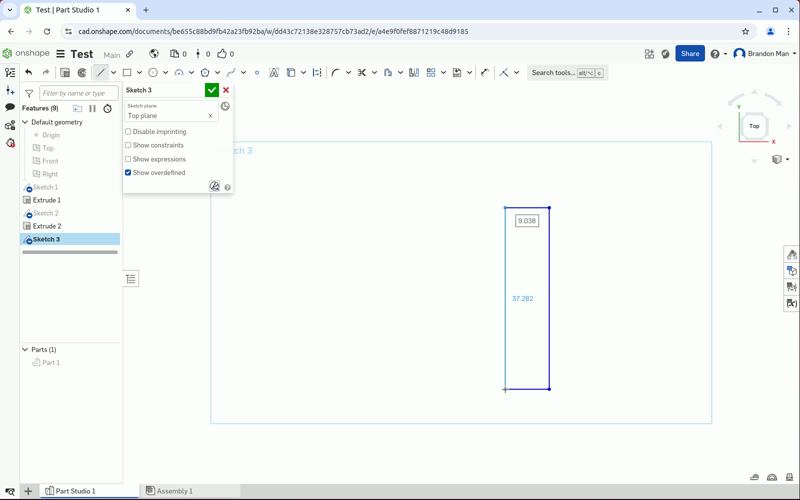
key_up(shift)
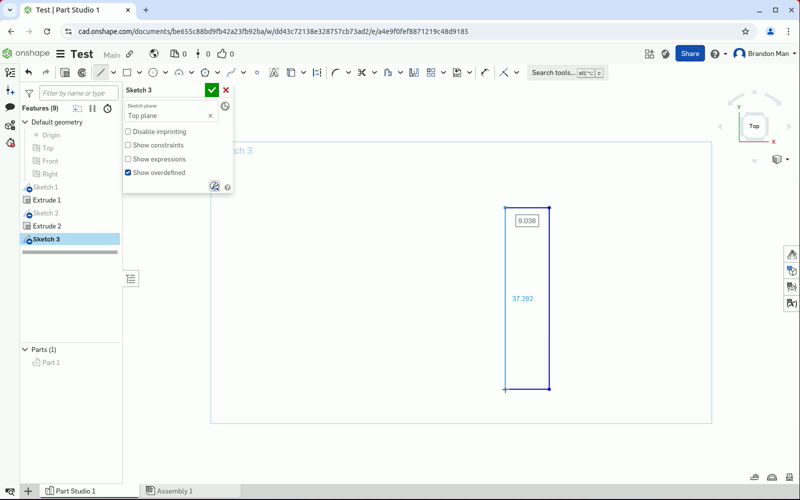
click(505, 389)
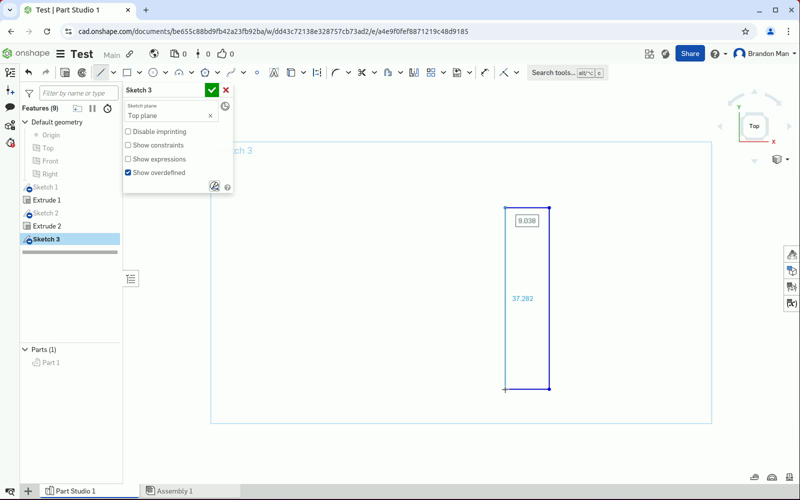
key(esc)
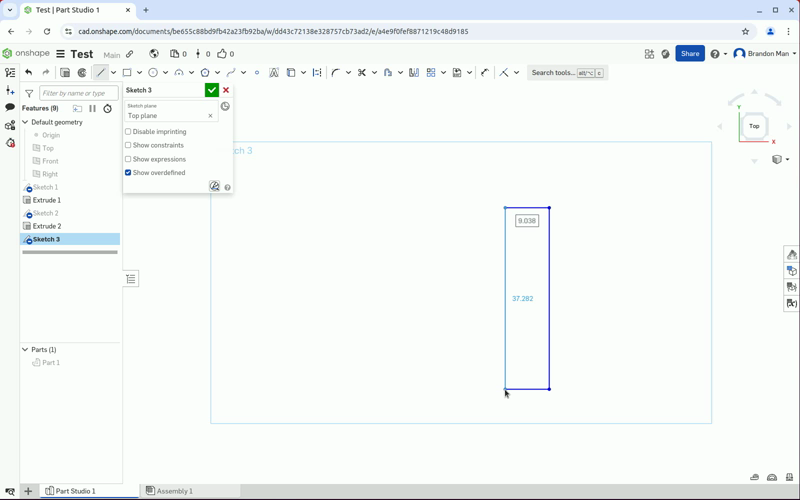
mouse_move(537, 272)
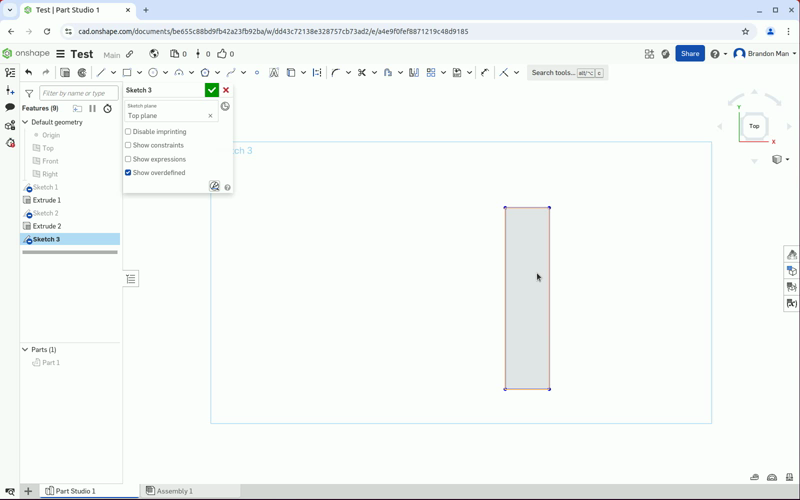
click(537, 272)
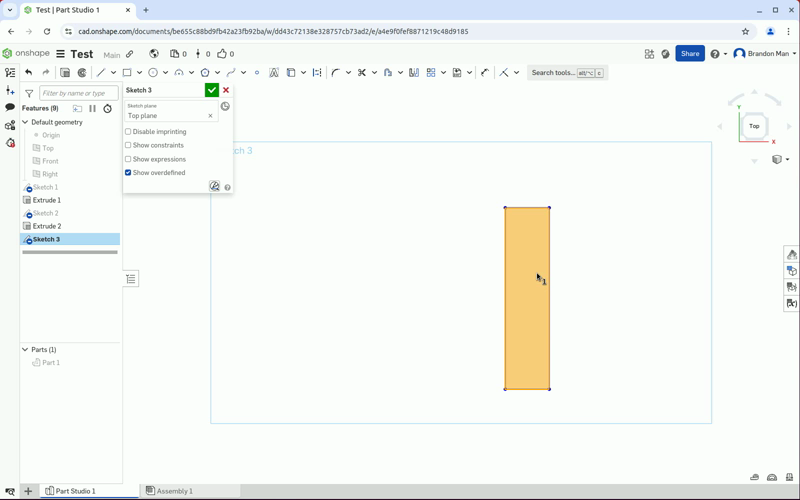
mouse_move(73, 352)
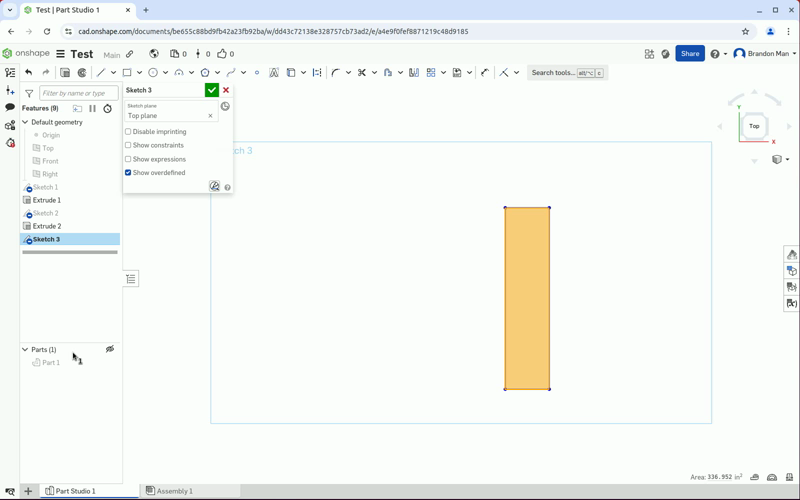
key(shift+y)
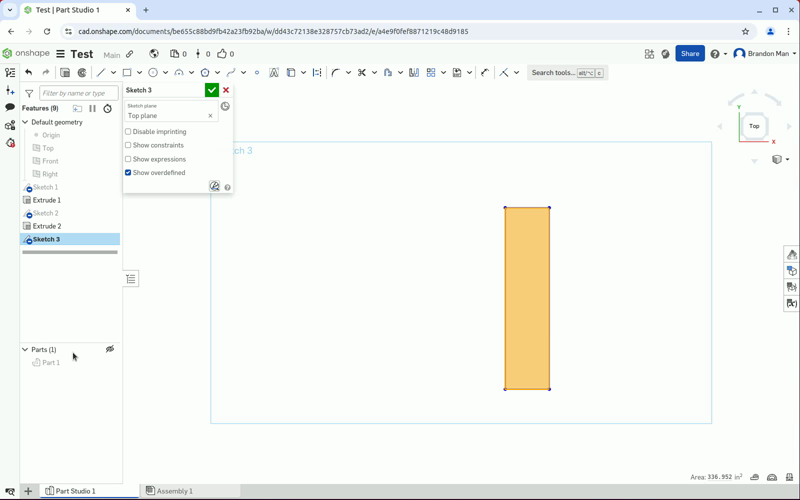
key(shift+e)
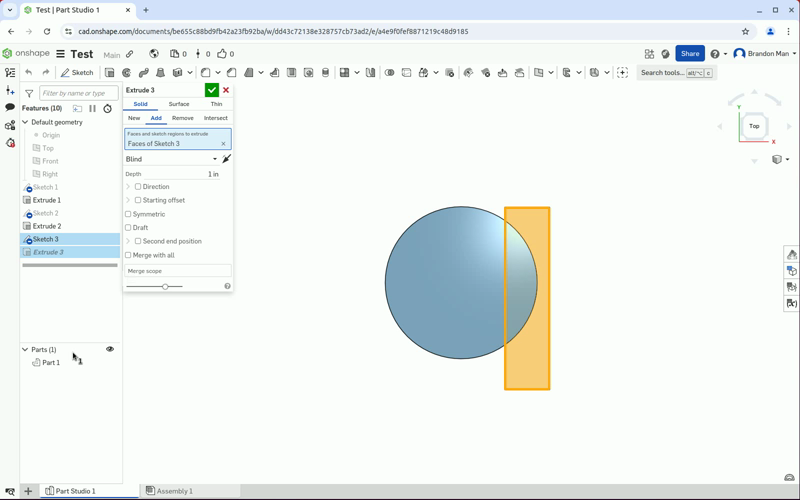
mouse_move(143, 106)
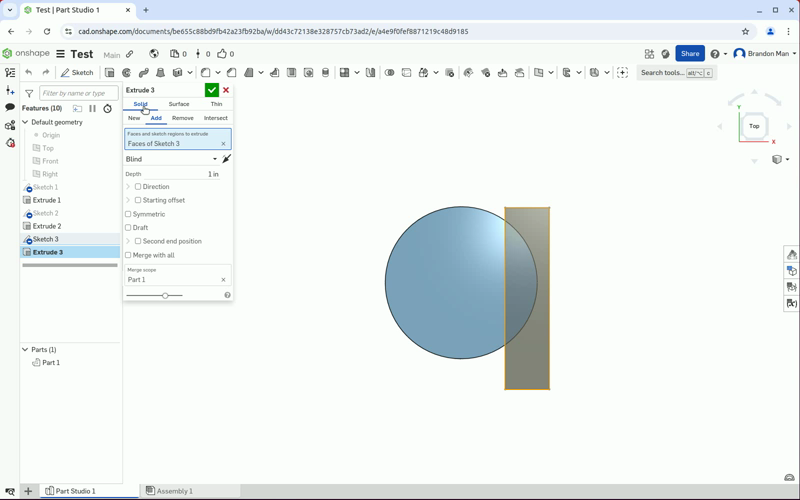
click(143, 106)
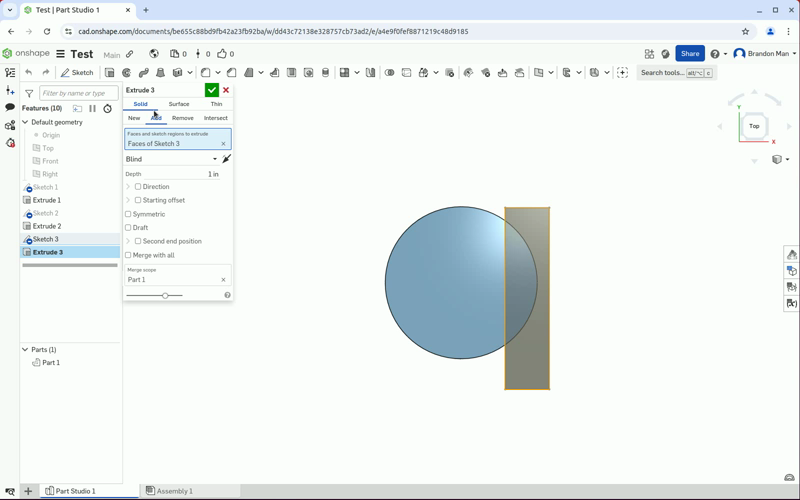
mouse_move(186, 120)
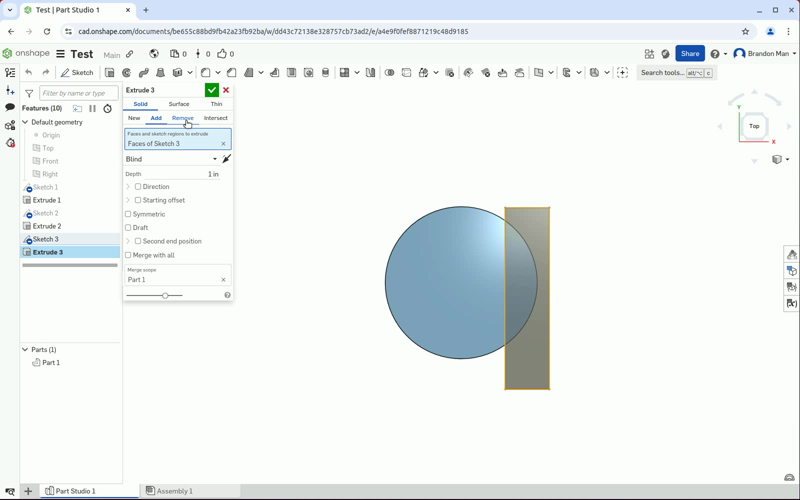
click(186, 120)
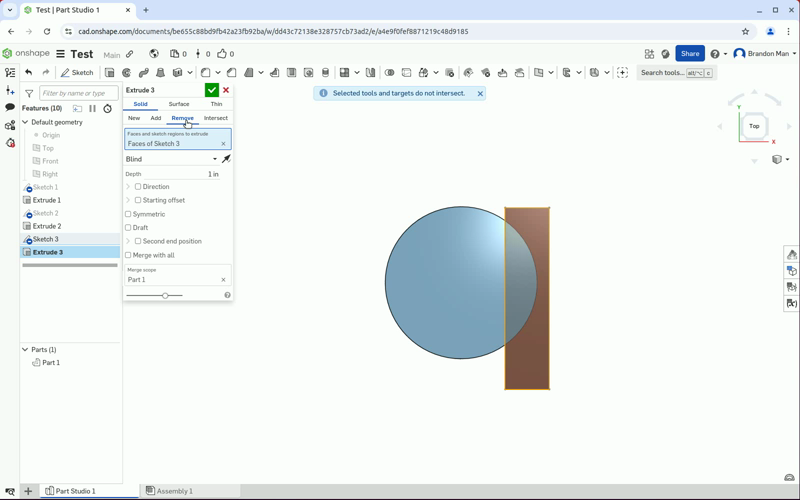
key(tab, 4)
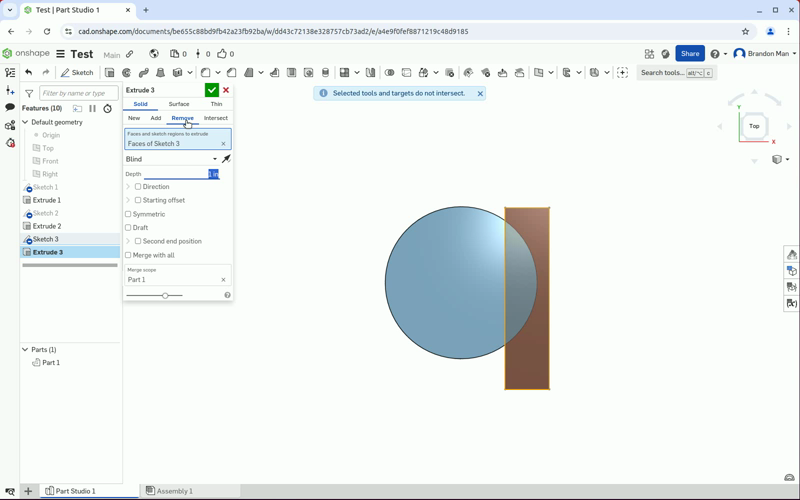
text(-9.147)
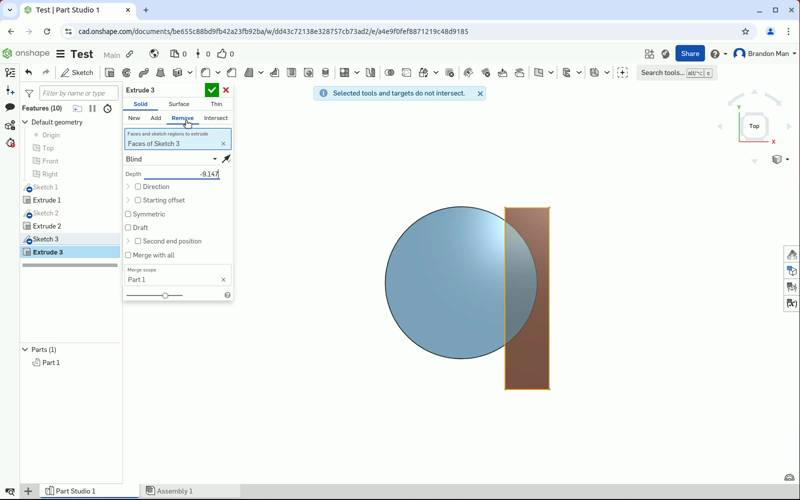
key(tab, 6)
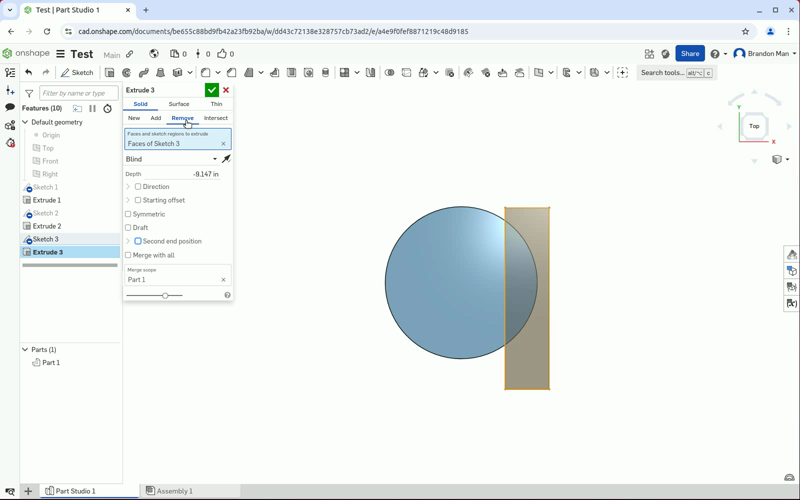
key(space)
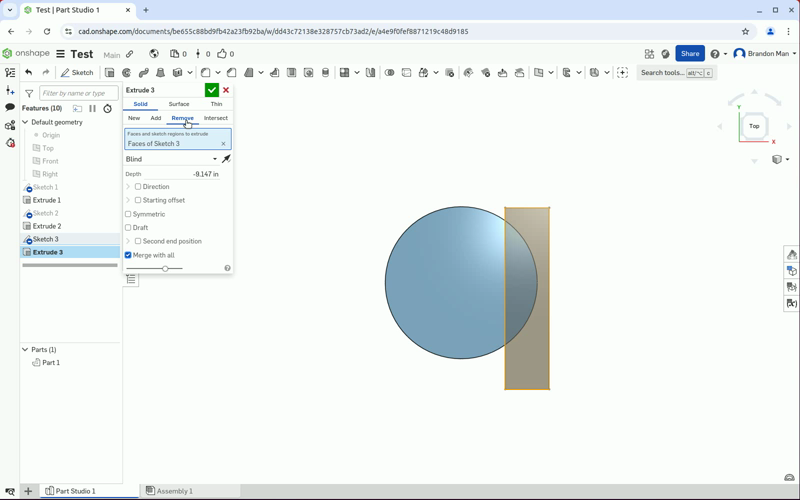
key(enter)
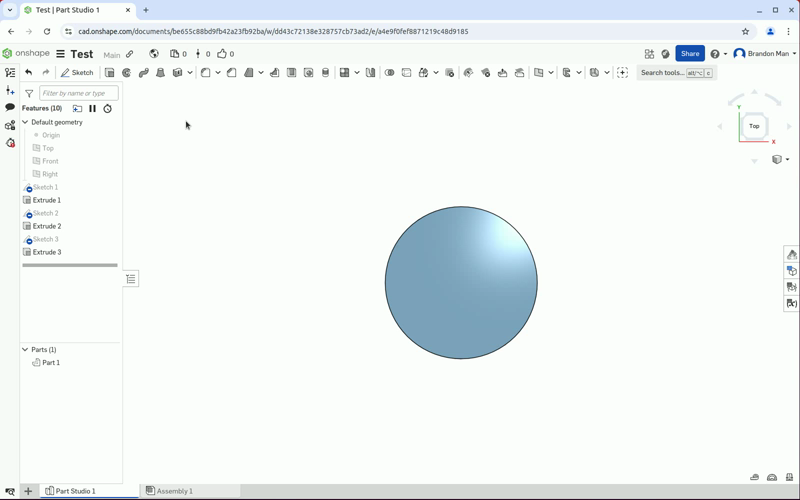
key(shift+h)
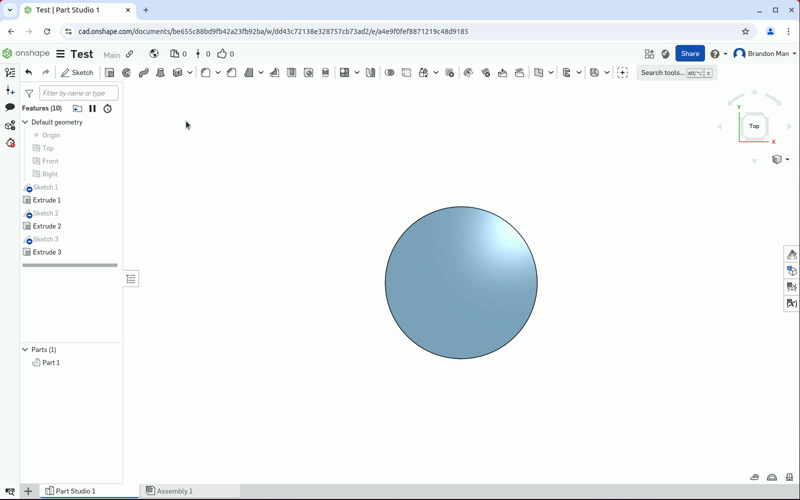
key(shift+h)
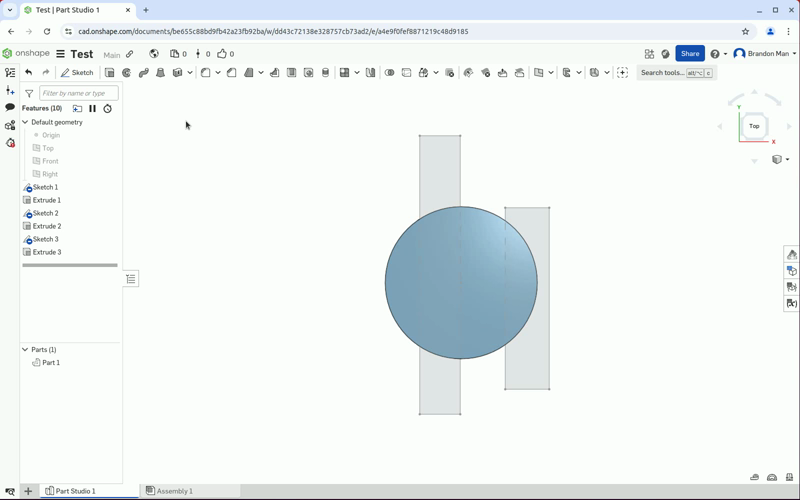
key(shift+7)
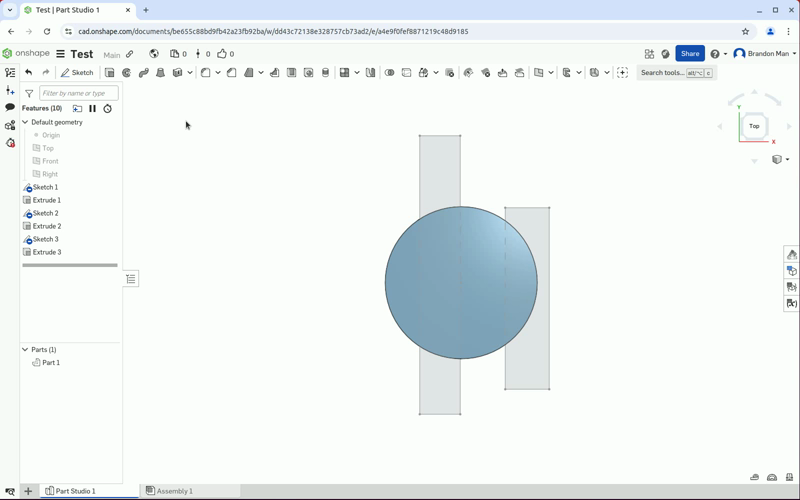
key(up, 3)
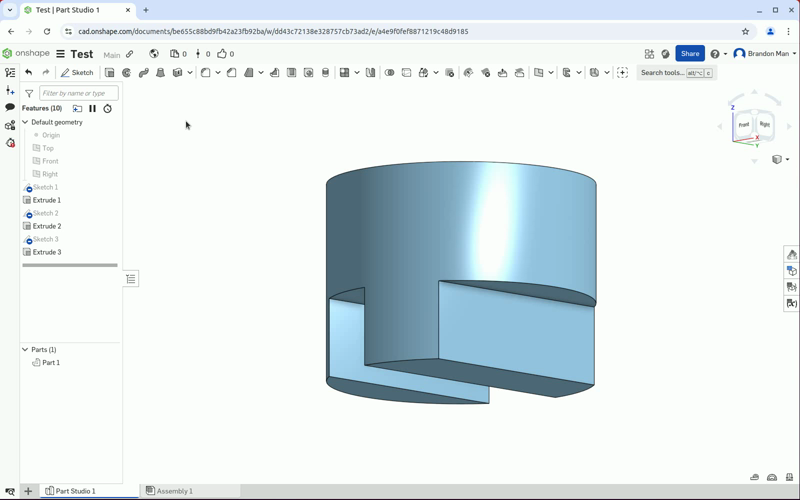
key(left, 3)
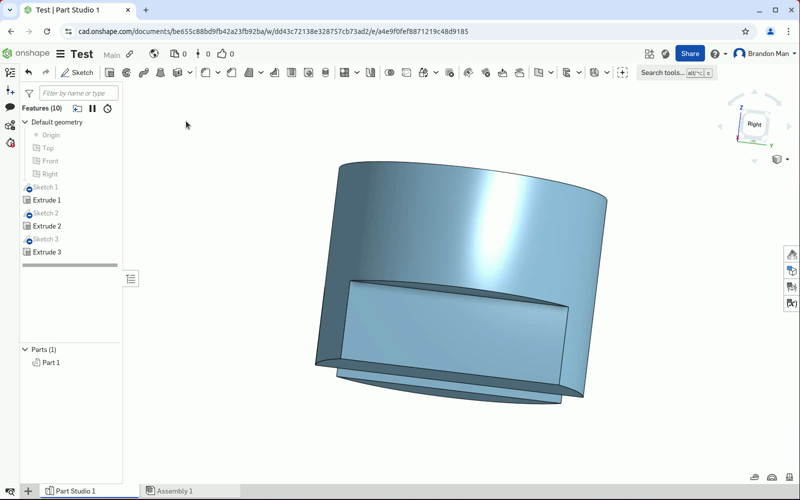
key(right, 3)
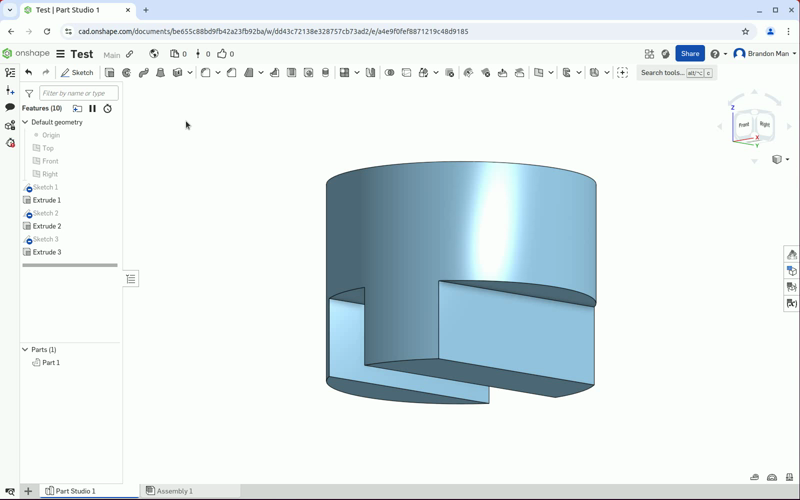
key(down, 3)
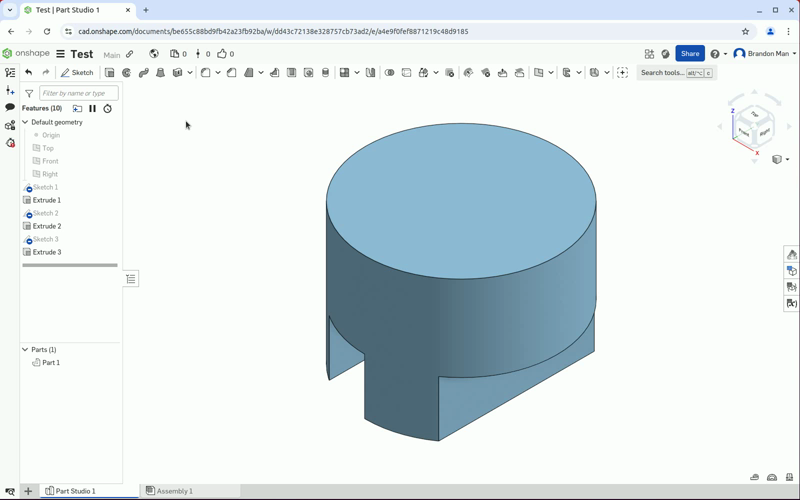
mouse_move(73, 189)
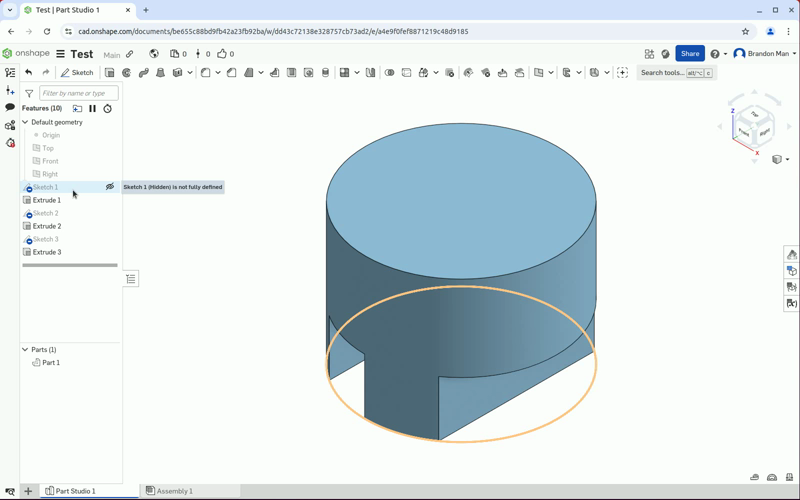
click(73, 189)